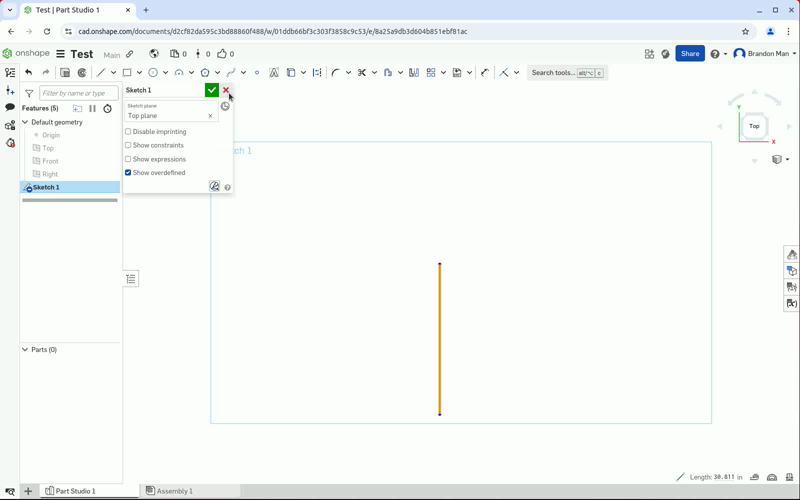
key(shift+h)
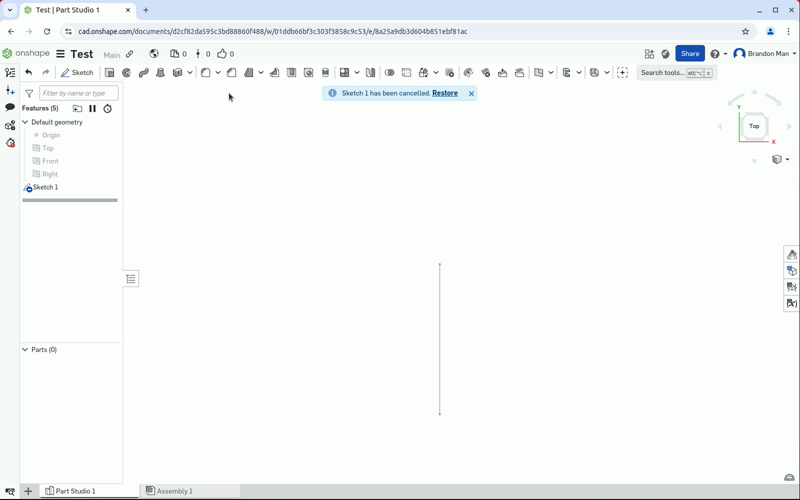
mouse_move(73, 352)
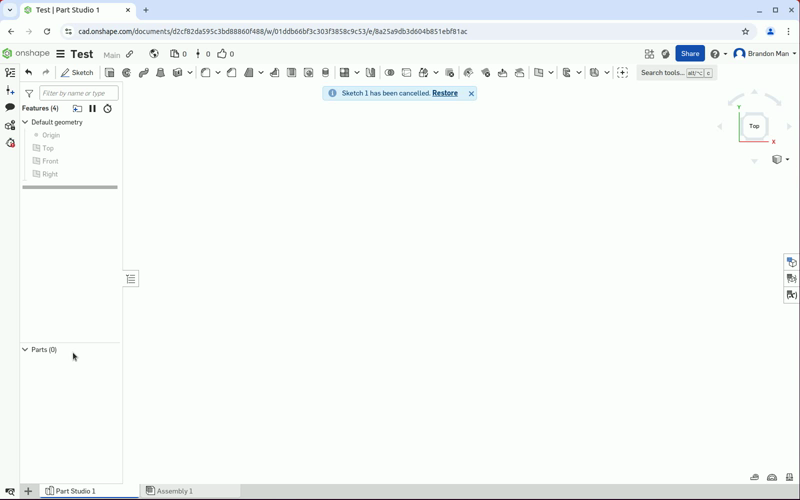
key(y)
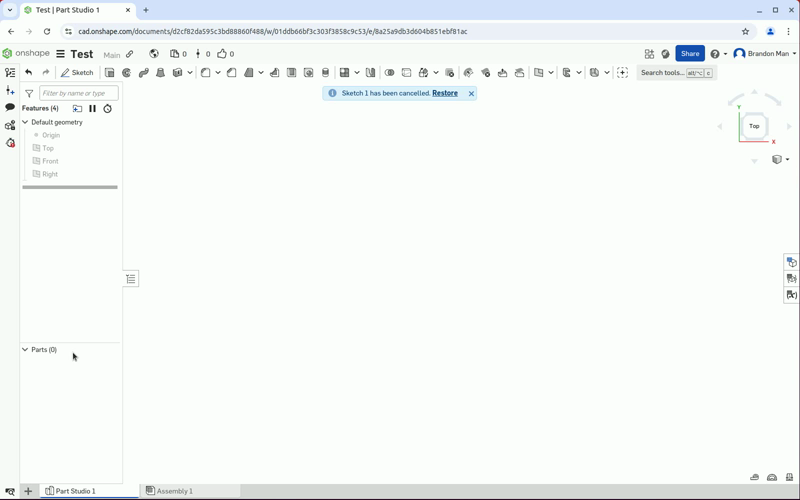
key(shift+p)
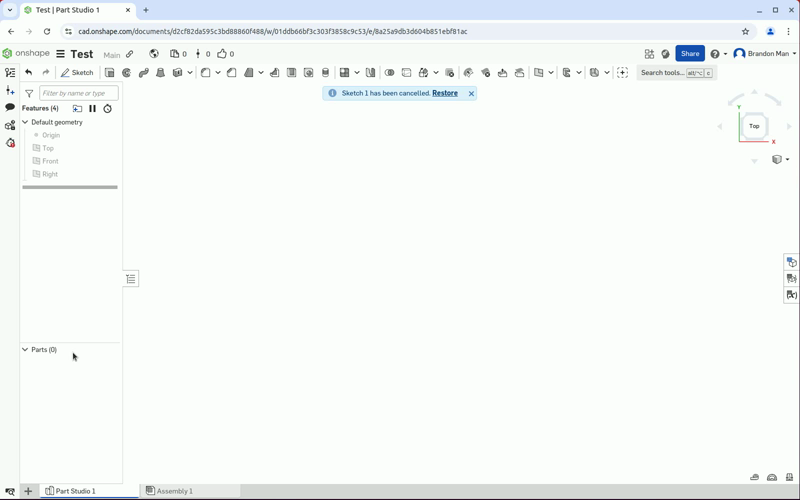
key(space)
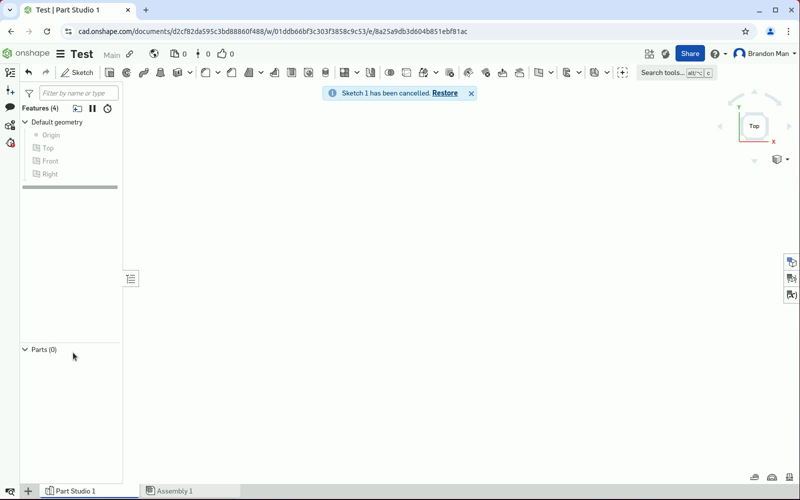
key_down(shift)
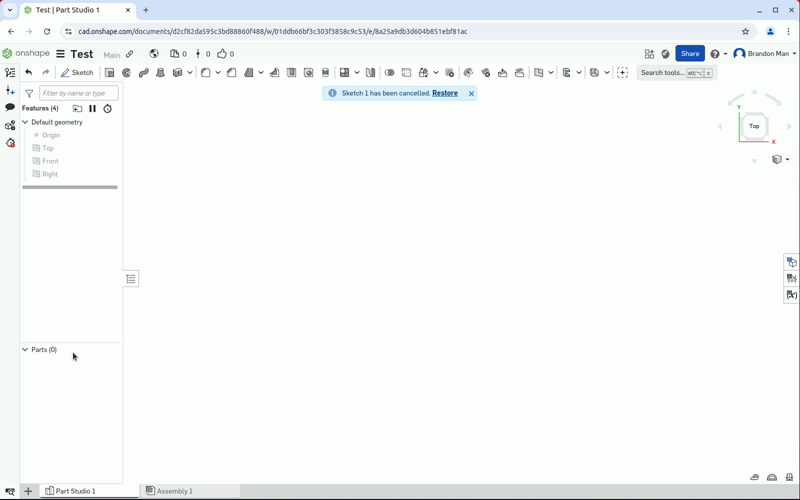
key(up)
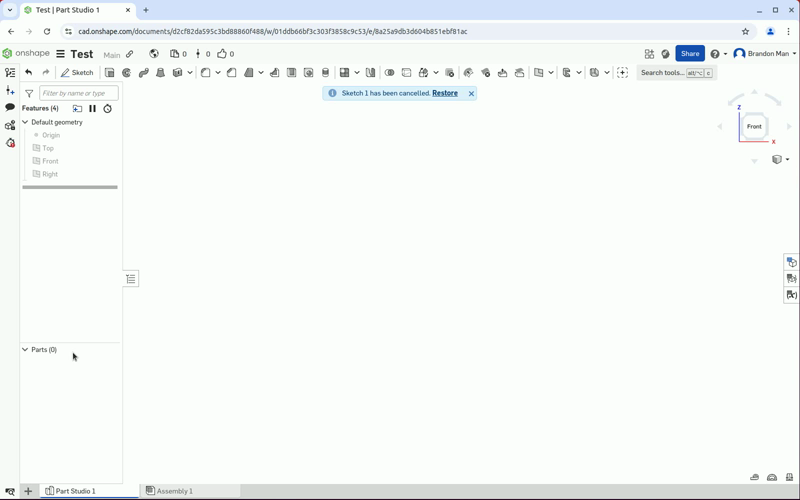
key_up(shift)
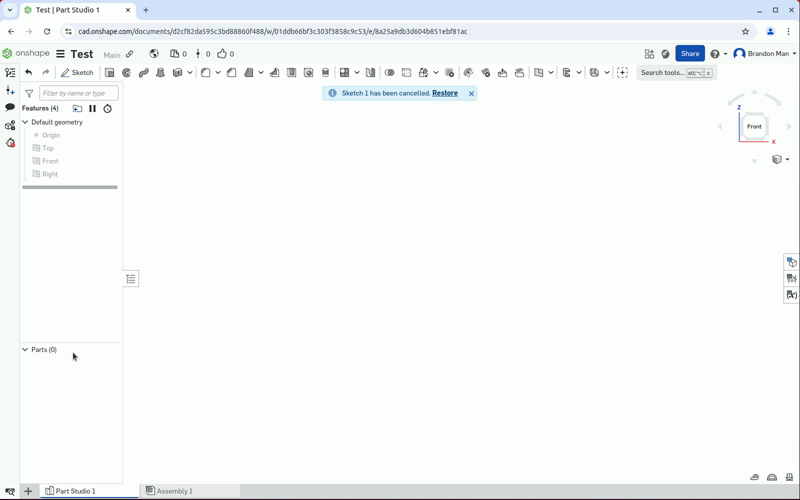
mouse_move(73, 352)
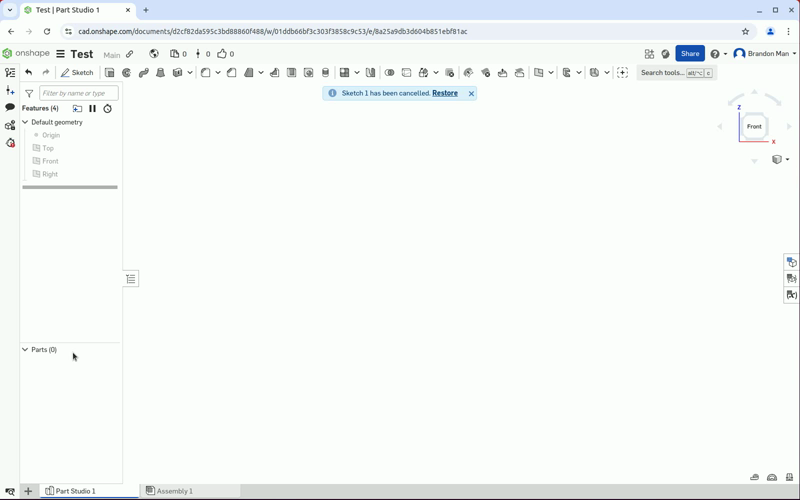
key(shift+y)
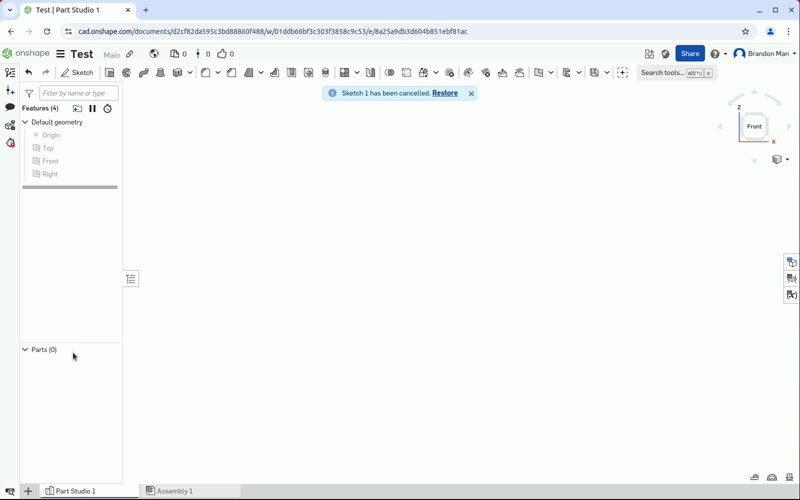
key(shift+s)
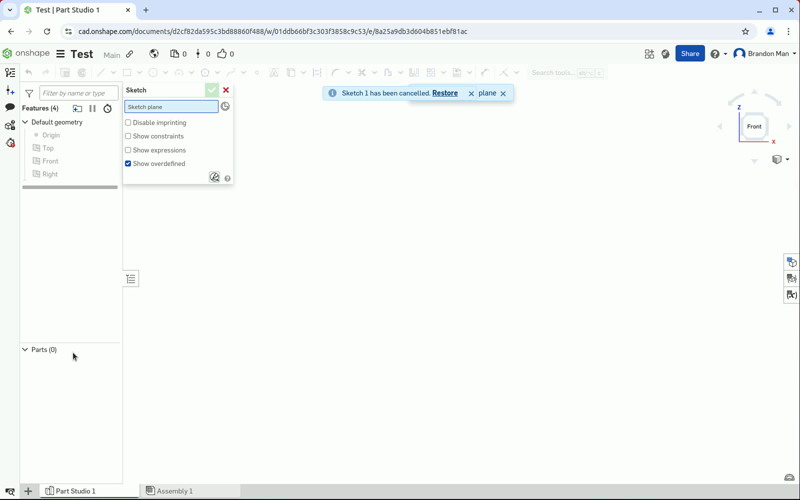
mouse_move(73, 163)
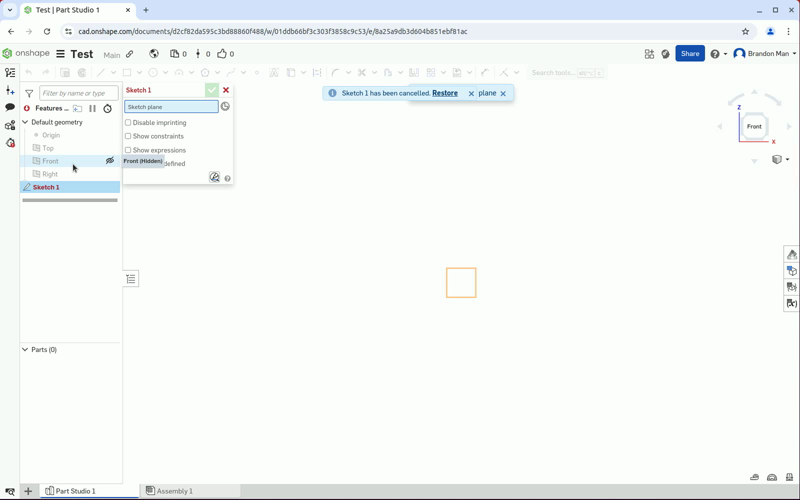
click(73, 163)
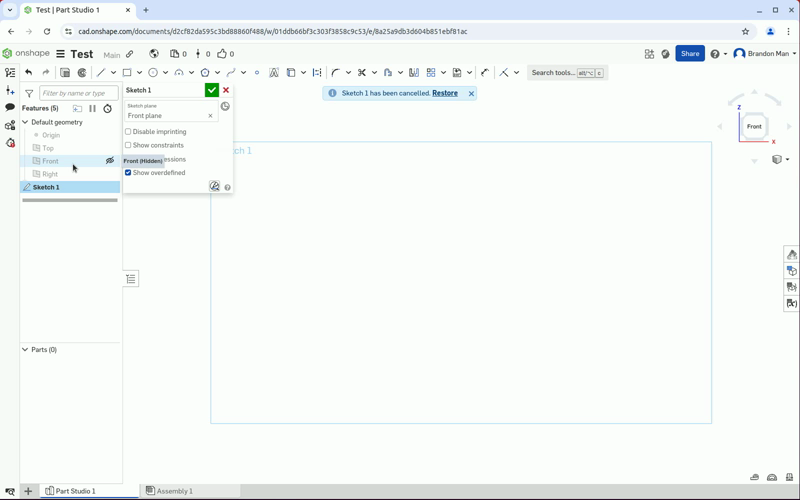
mouse_move(73, 352)
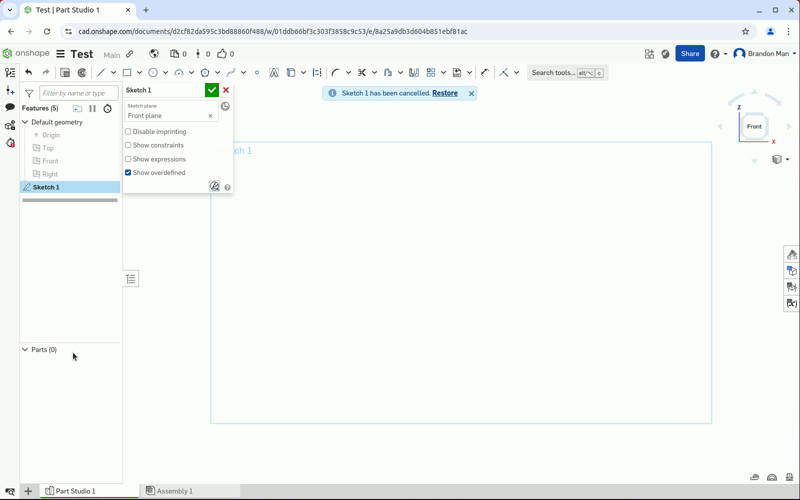
key(y)
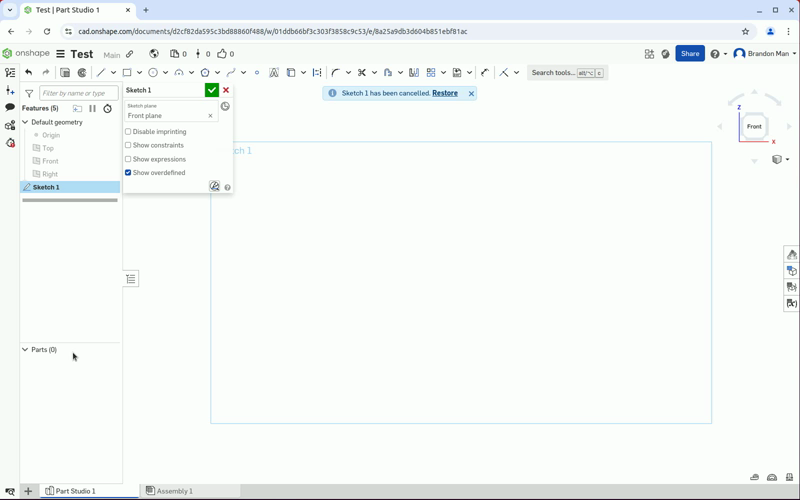
key(l)
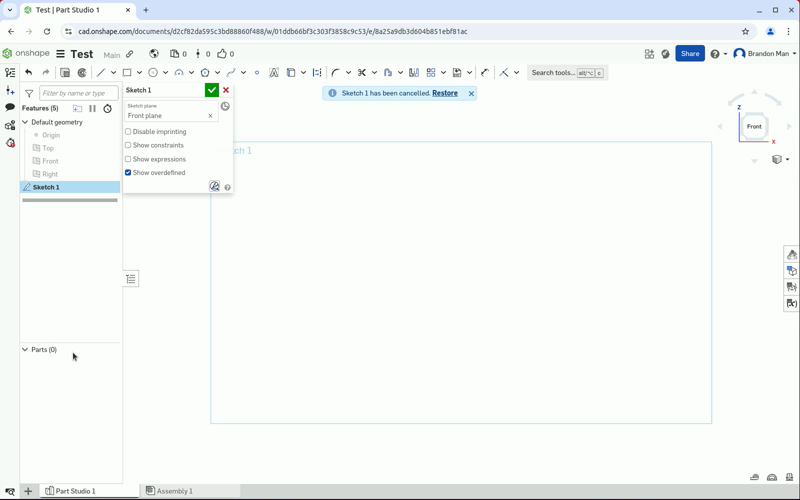
key_down(shift)
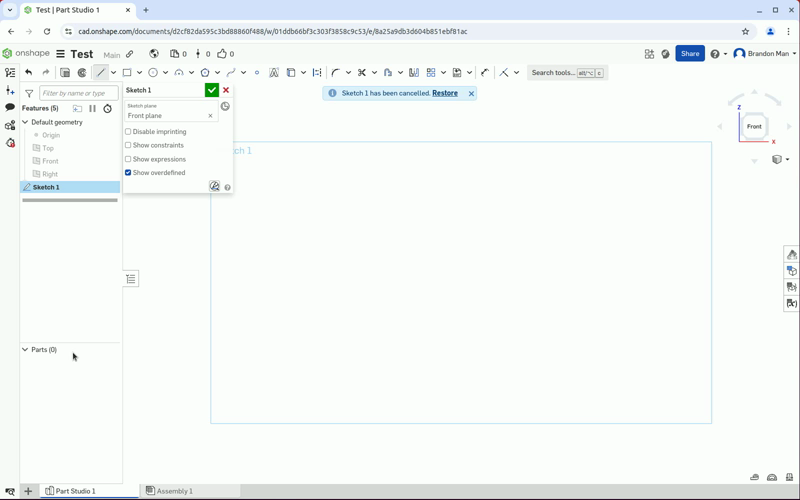
mouse_move(383, 237)
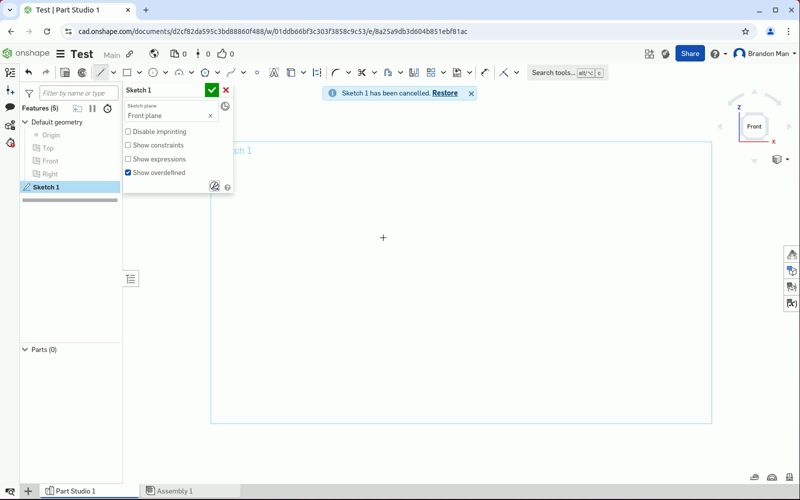
click(383, 237)
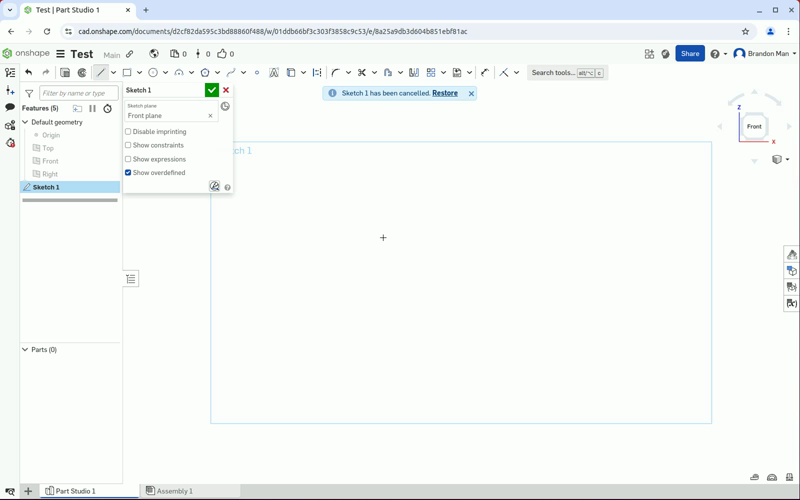
key_up(shift)
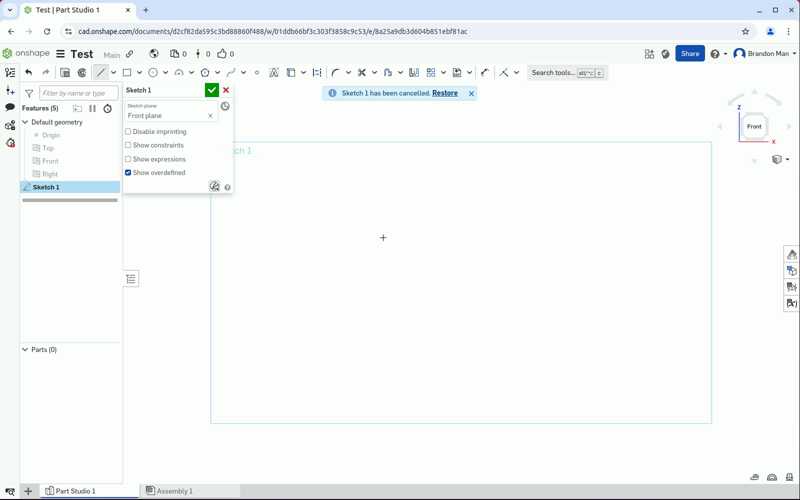
key_down(shift)
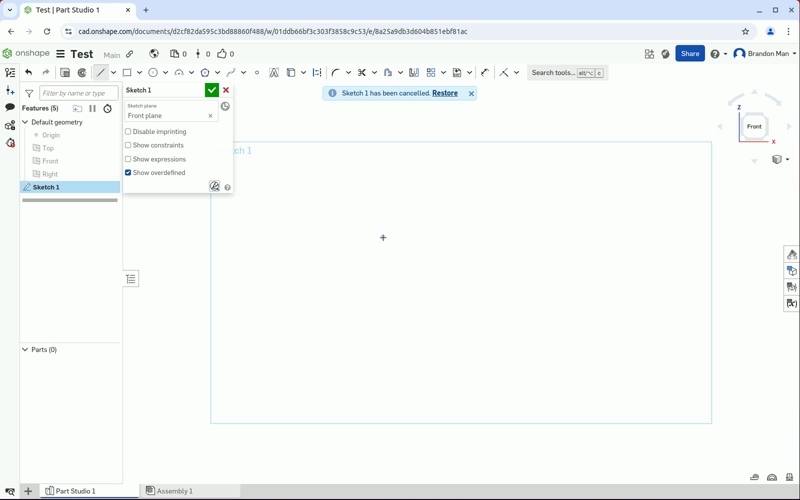
mouse_move(413, 237)
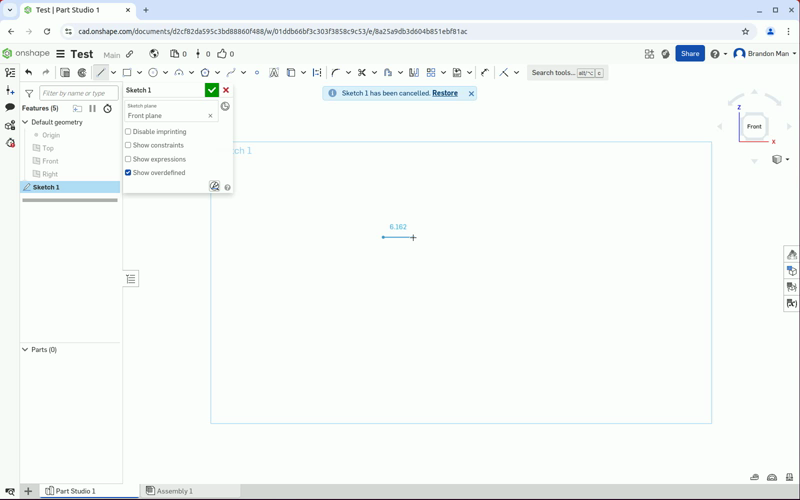
mouse_move(398, 237)
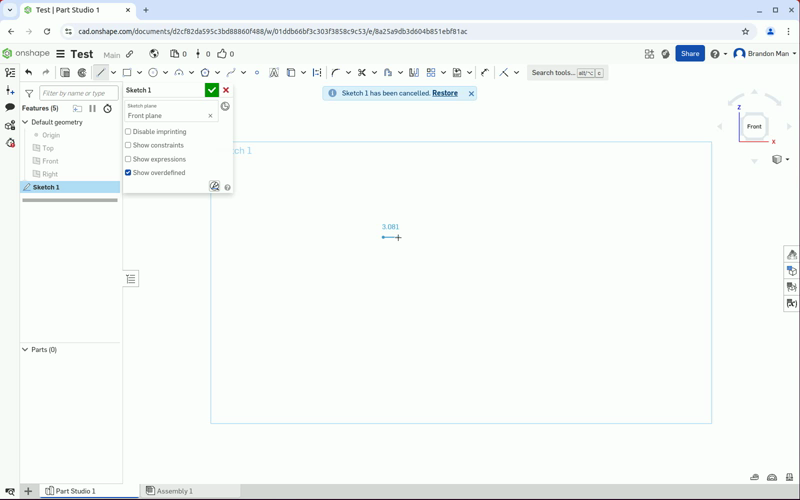
click(398, 237)
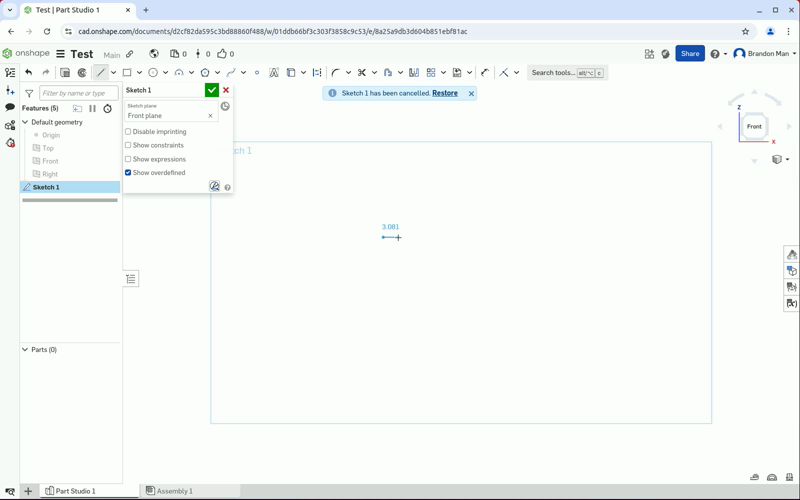
key_up(shift)
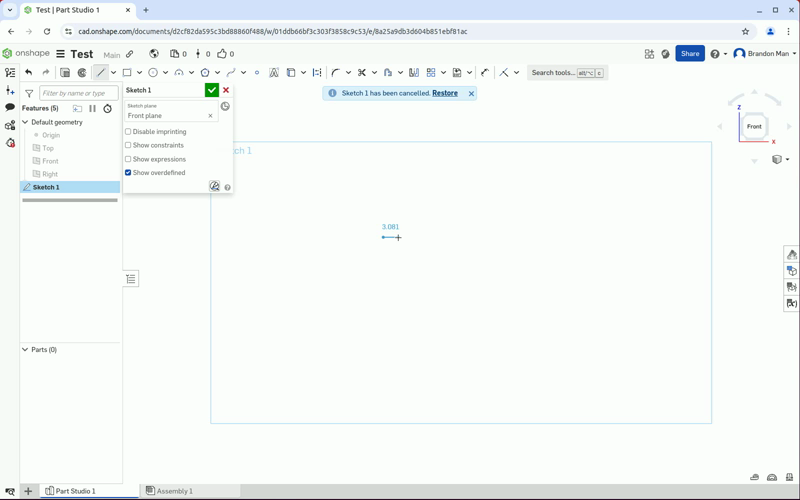
key_down(shift)
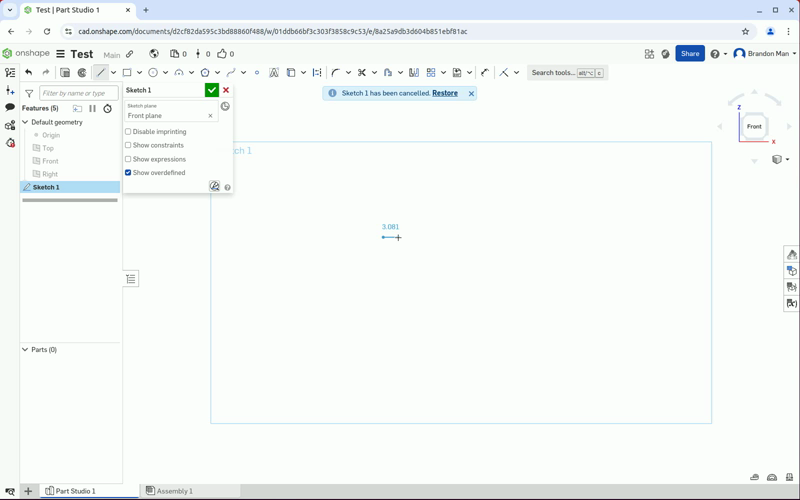
mouse_move(428, 237)
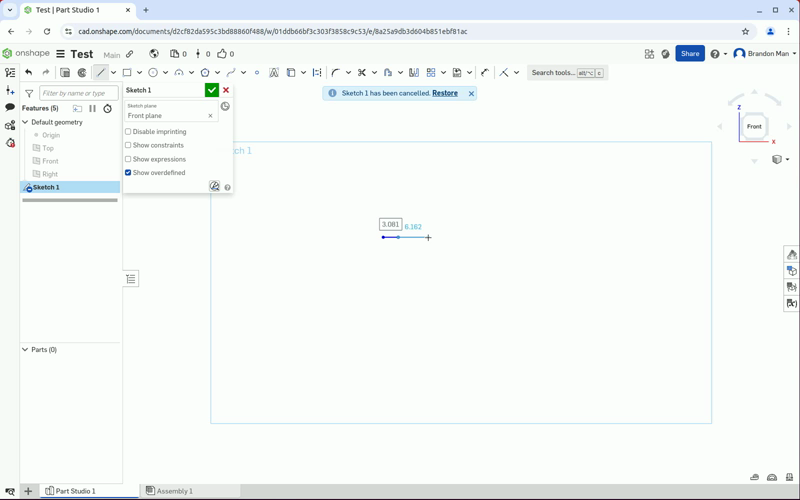
mouse_move(398, 222)
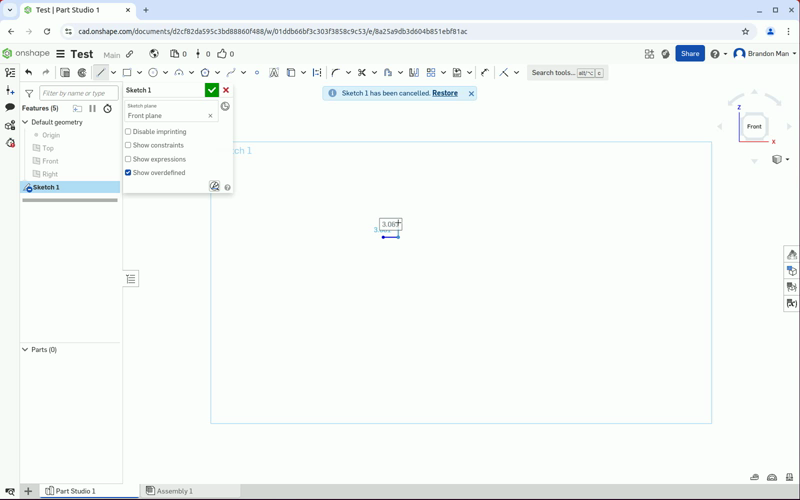
click(398, 222)
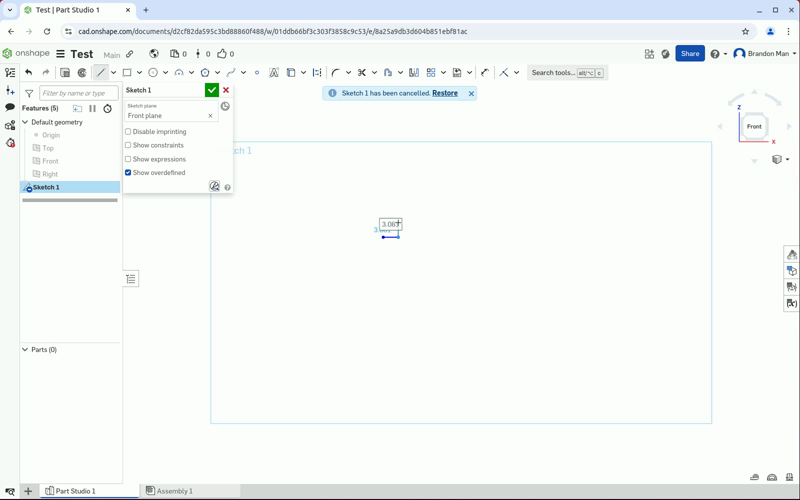
key_up(shift)
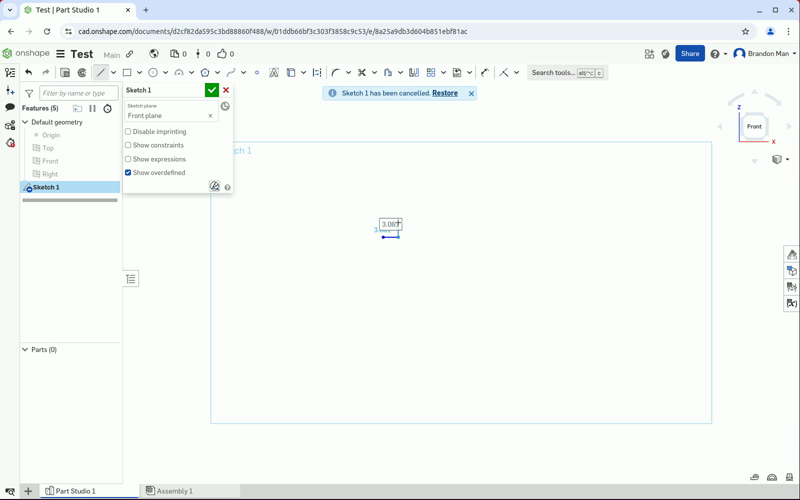
key_down(shift)
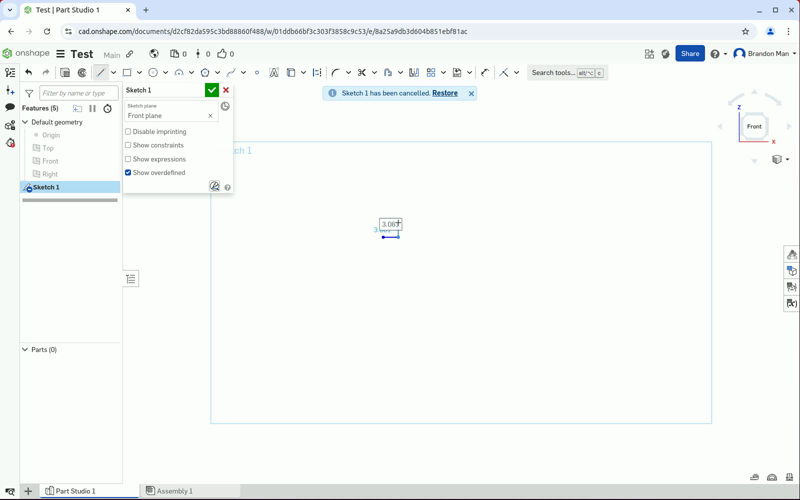
mouse_move(428, 222)
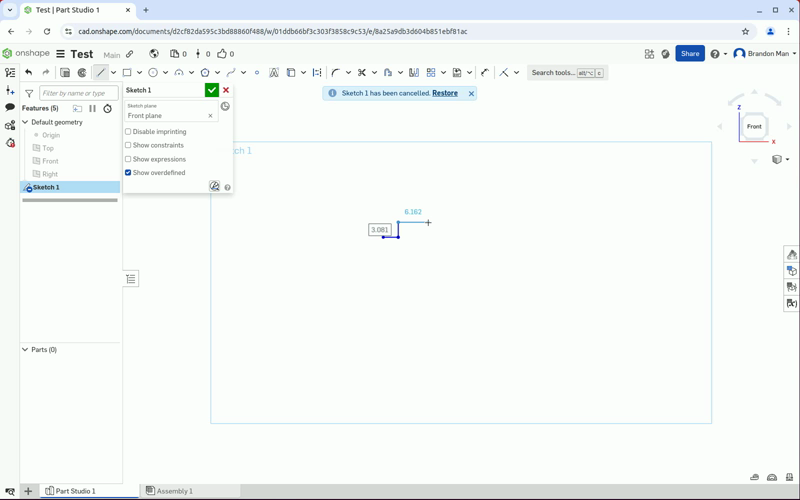
mouse_move(383, 222)
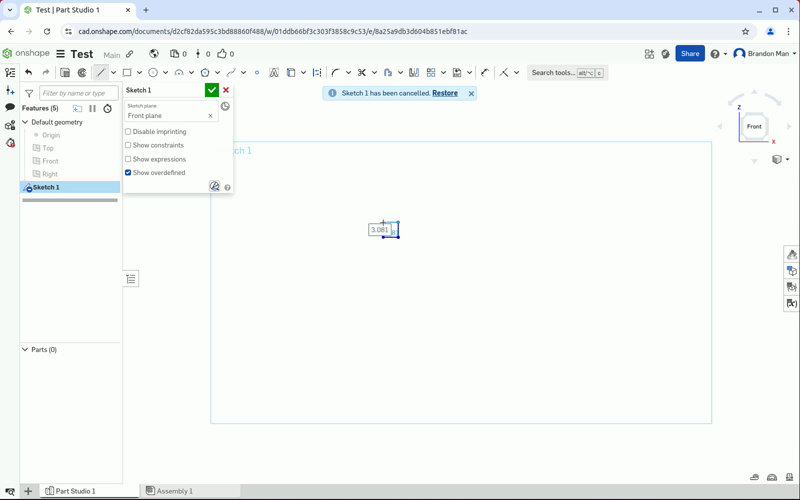
click(383, 222)
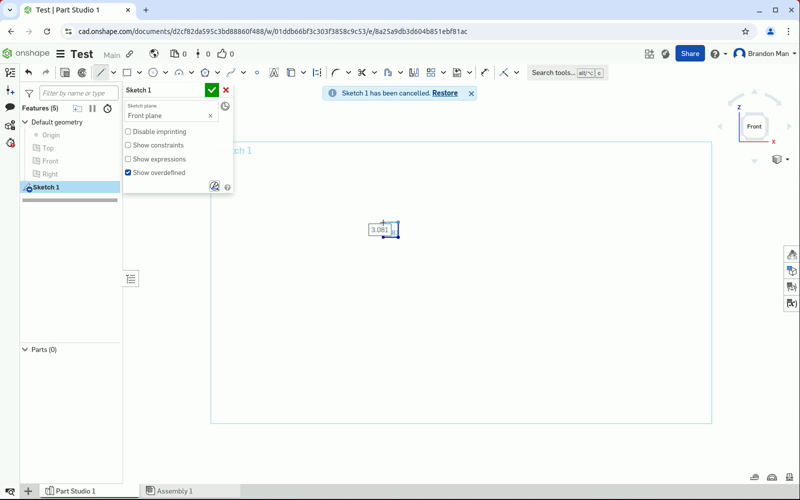
key_up(shift)
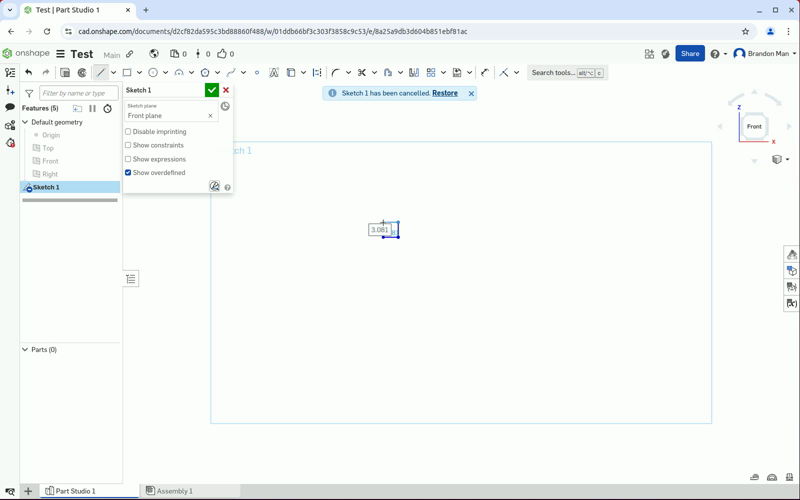
mouse_move(413, 222)
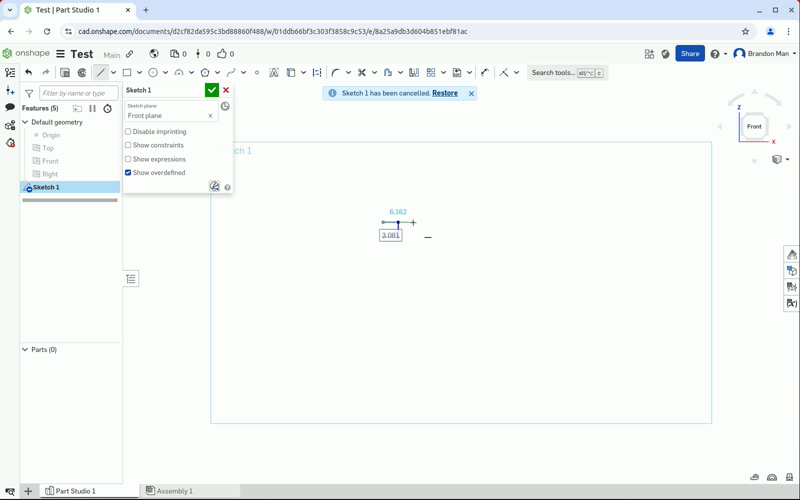
key_down(shift)
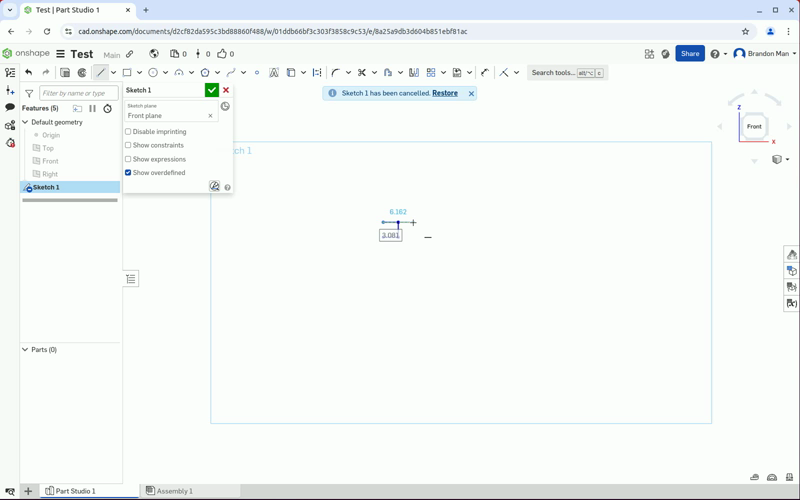
mouse_move(383, 237)
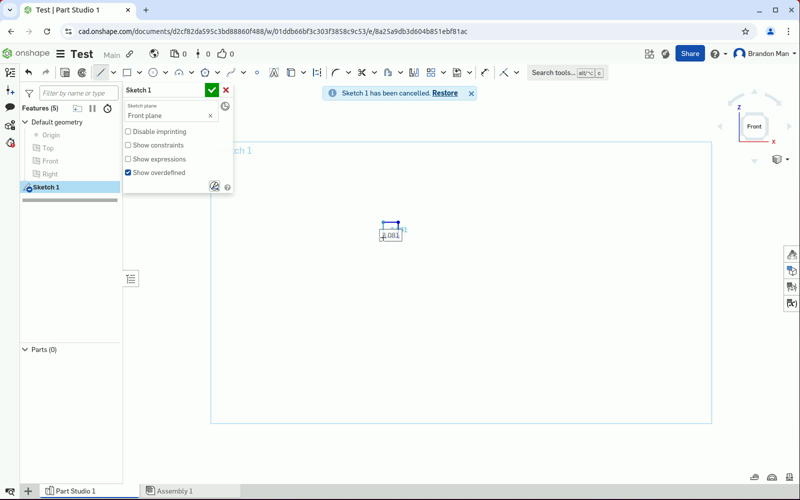
key_up(shift)
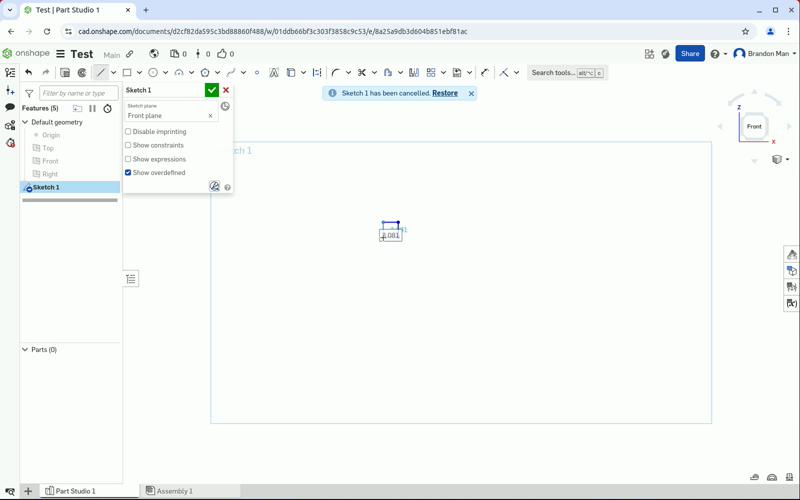
click(383, 237)
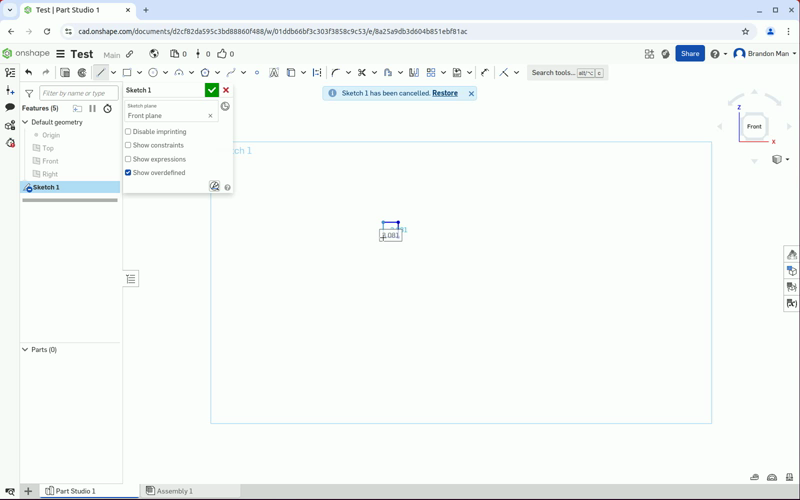
key(esc)
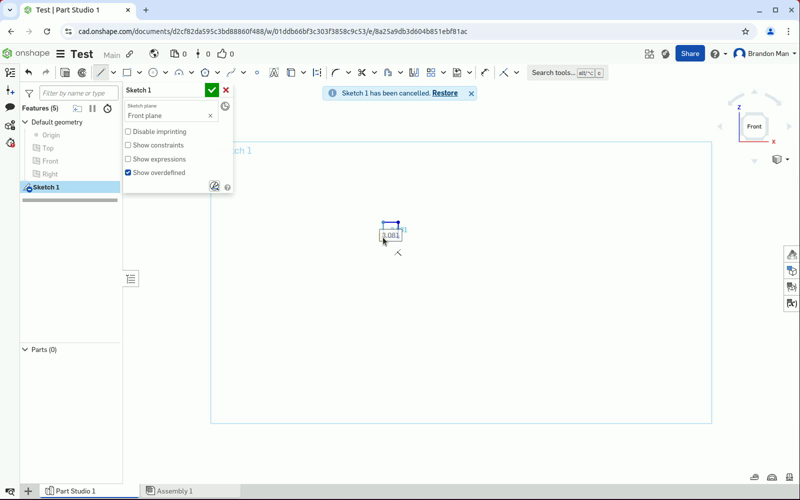
mouse_move(388, 236)
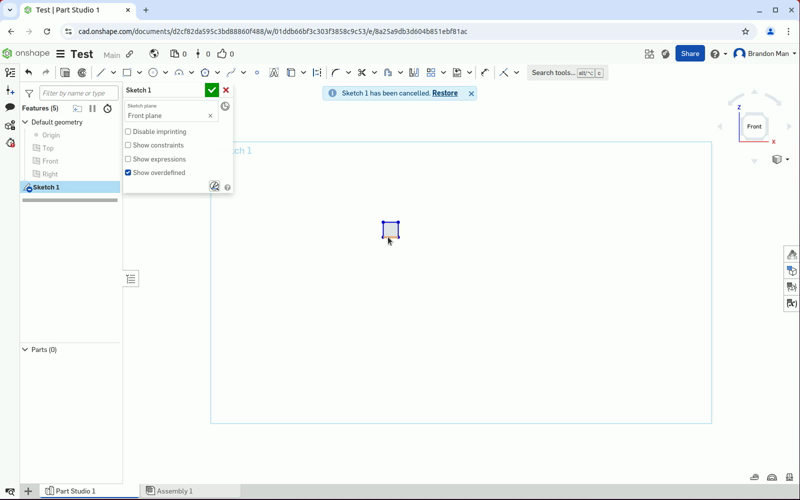
scroll(6)
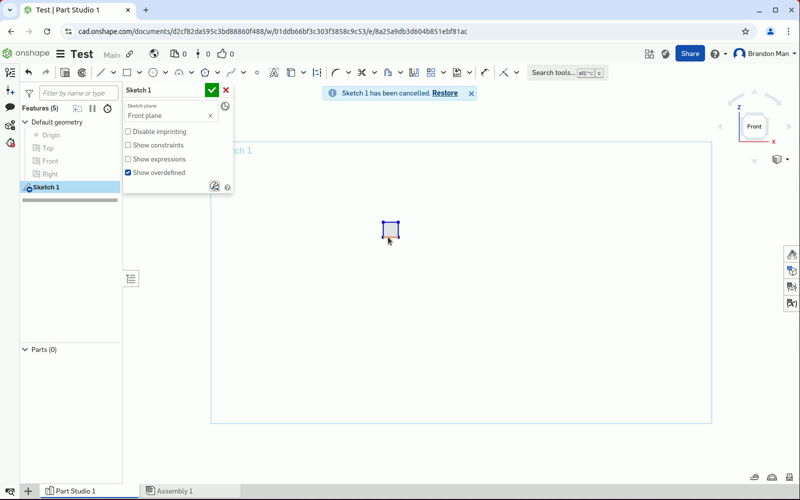
scroll(6)
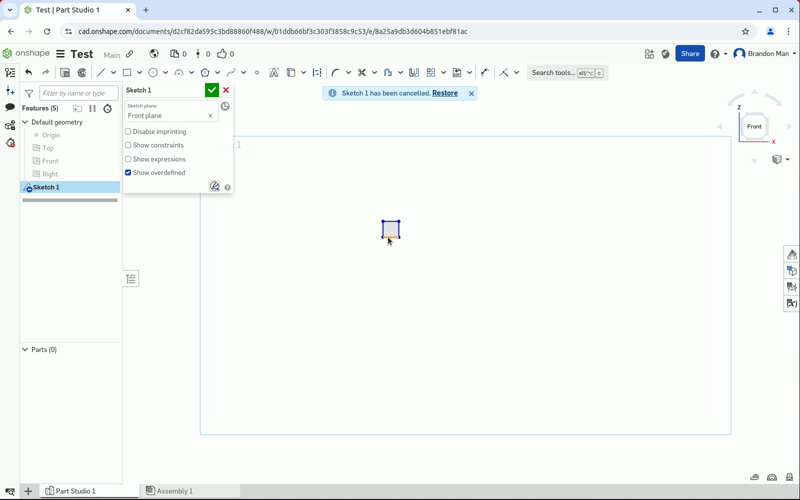
scroll(6)
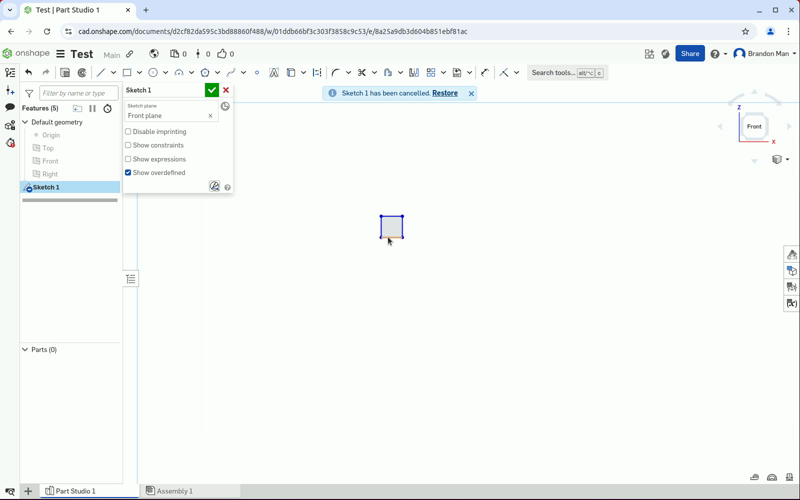
scroll(6)
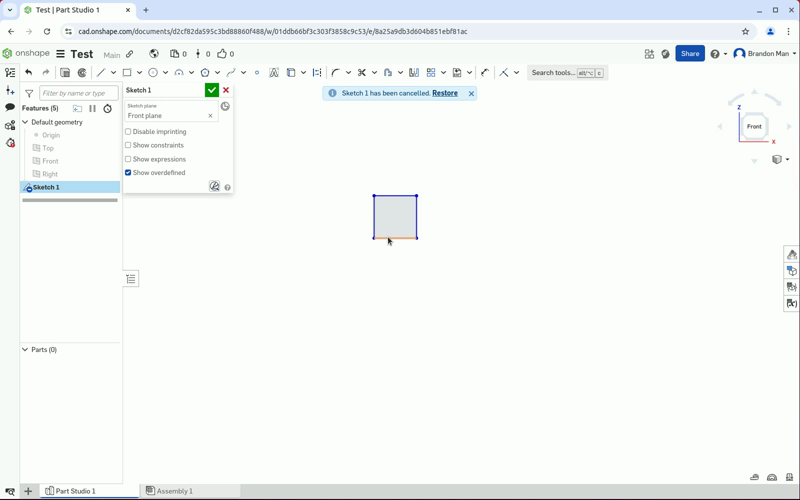
scroll(6)
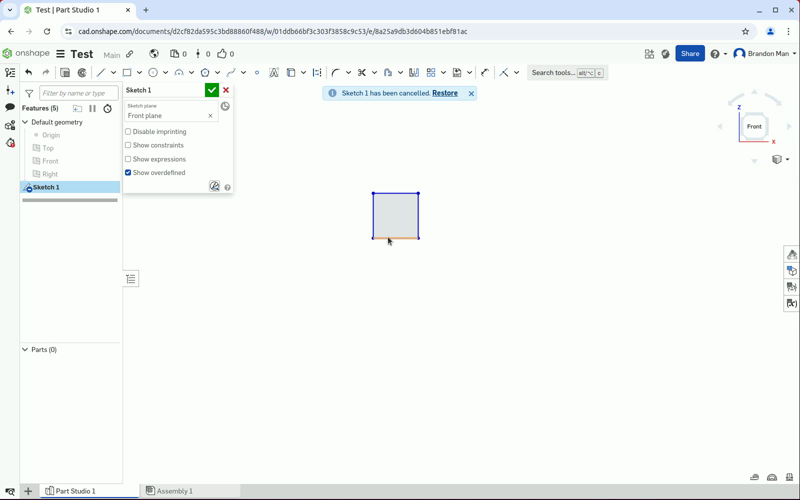
scroll(6)
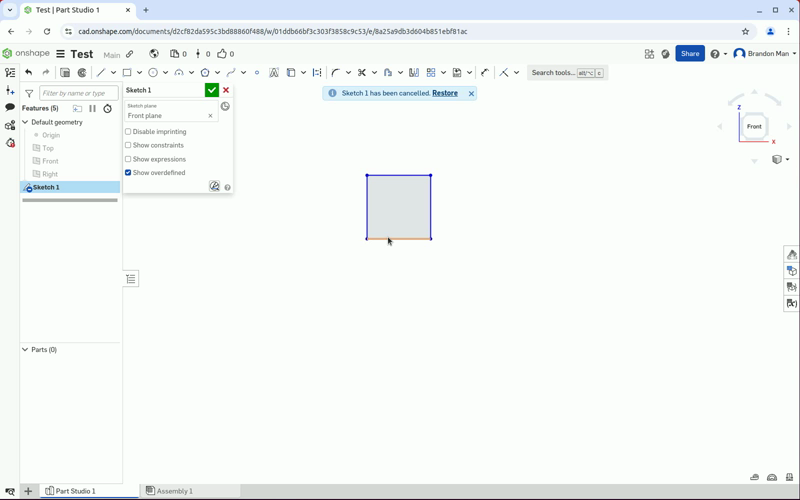
scroll(6)
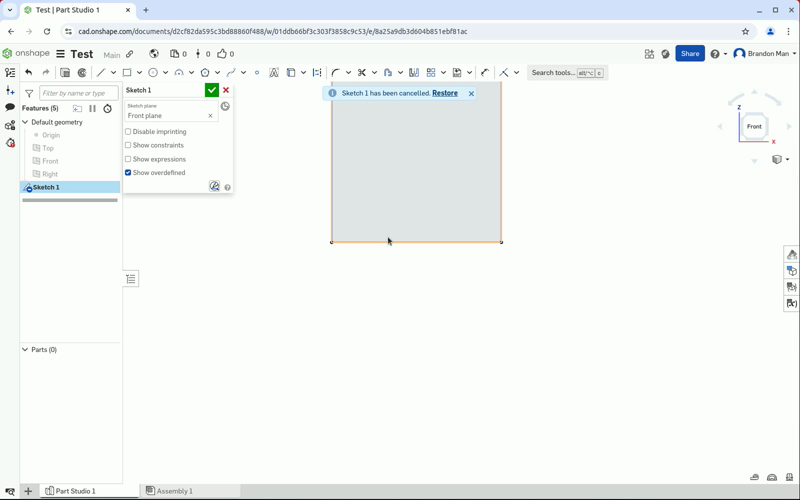
click(388, 236)
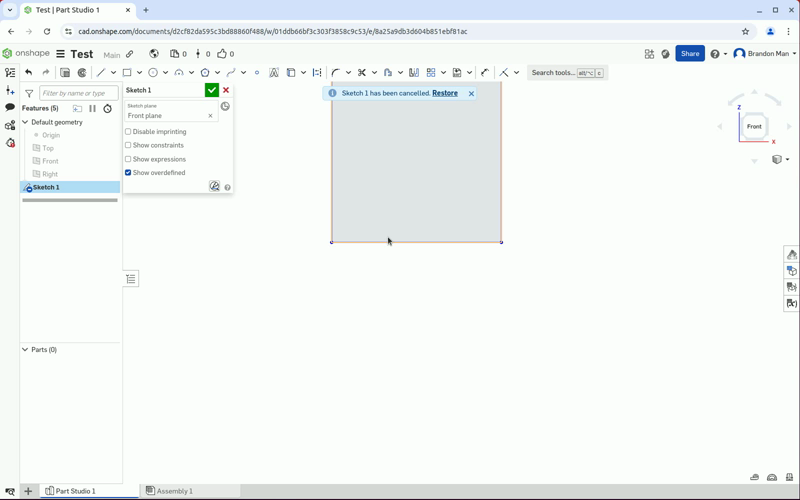
scroll(-6)
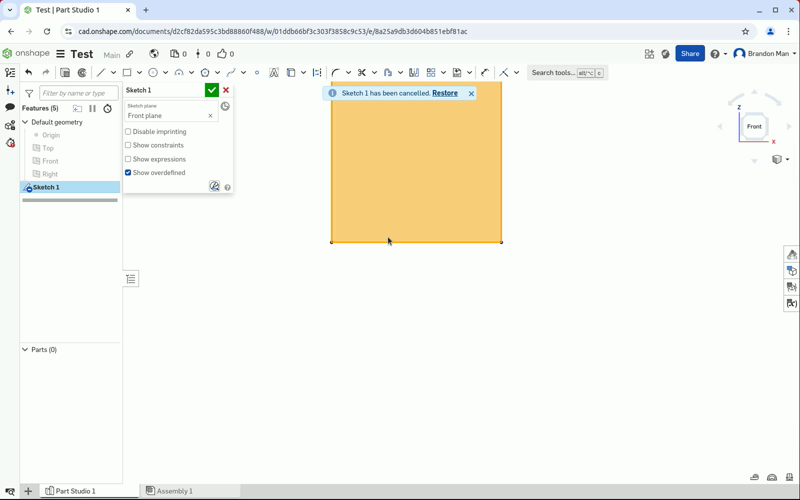
scroll(-6)
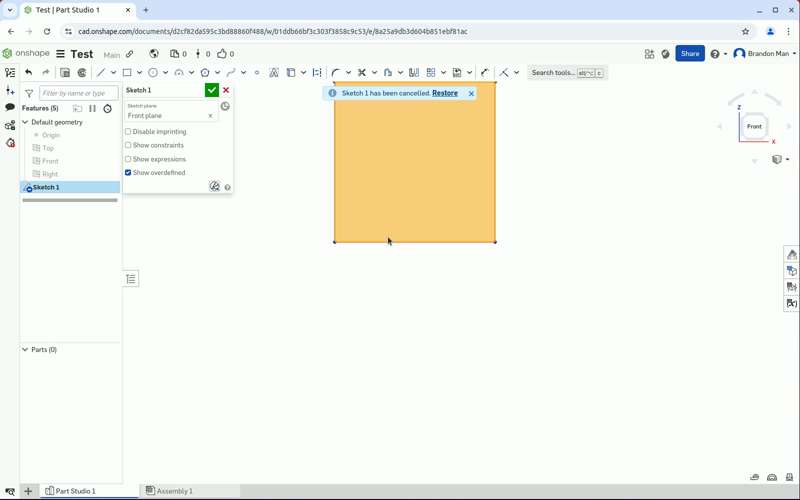
scroll(-6)
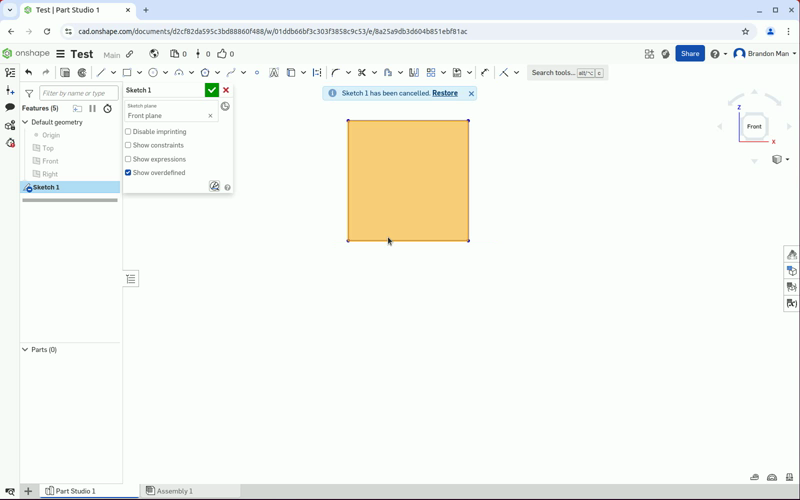
scroll(-6)
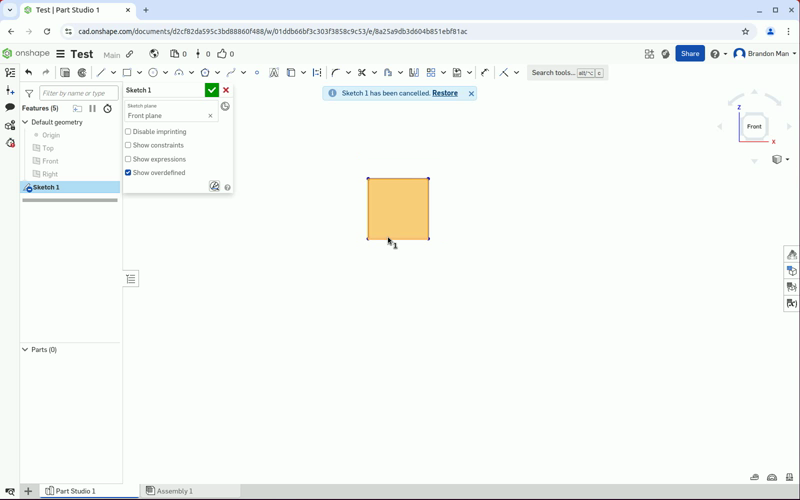
scroll(-6)
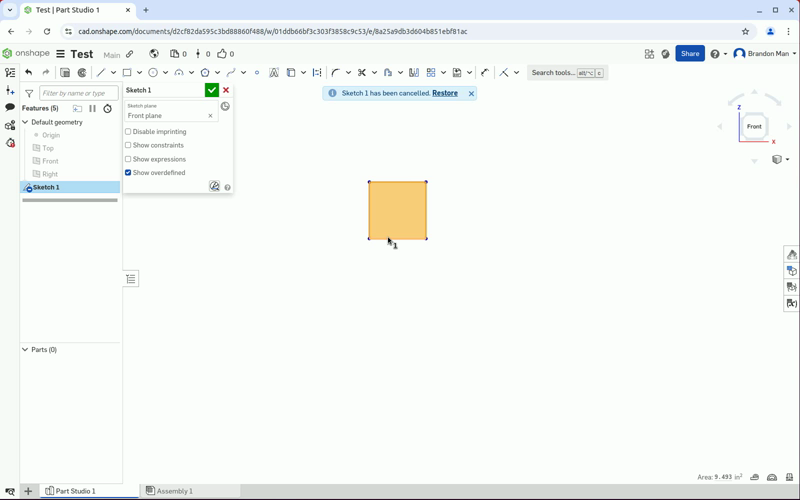
scroll(-6)
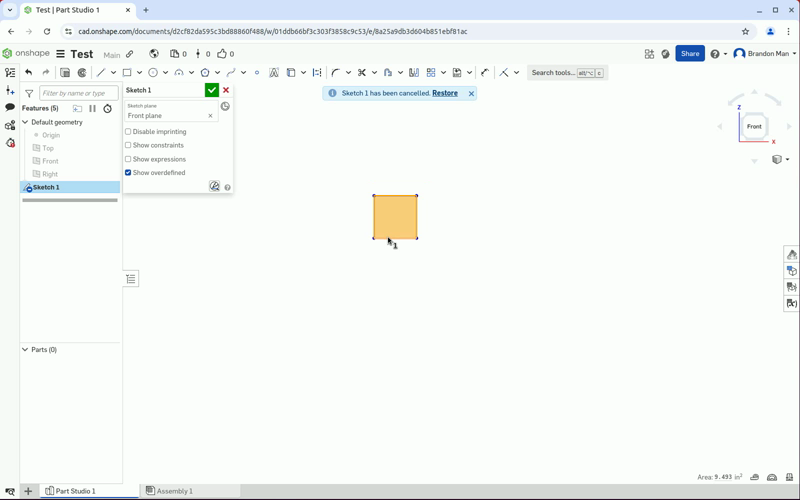
scroll(-6)
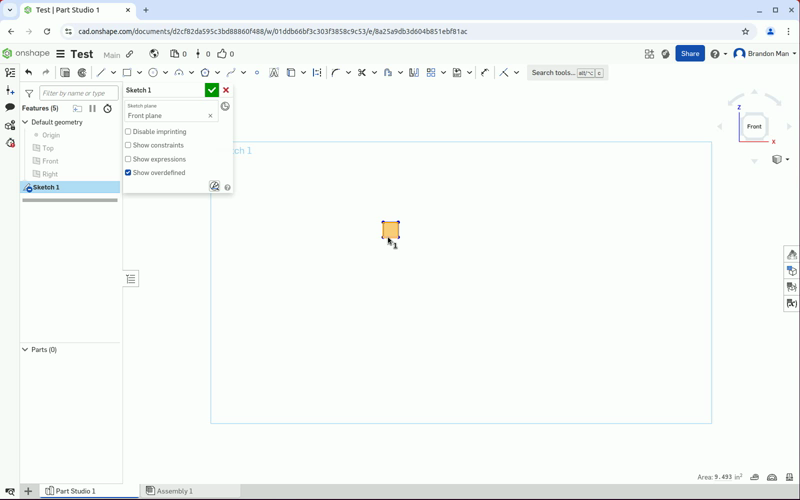
mouse_move(73, 352)
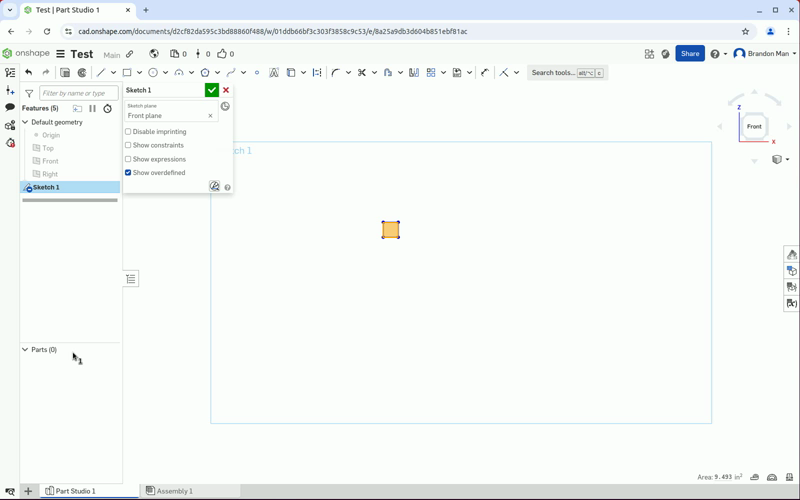
key(shift+y)
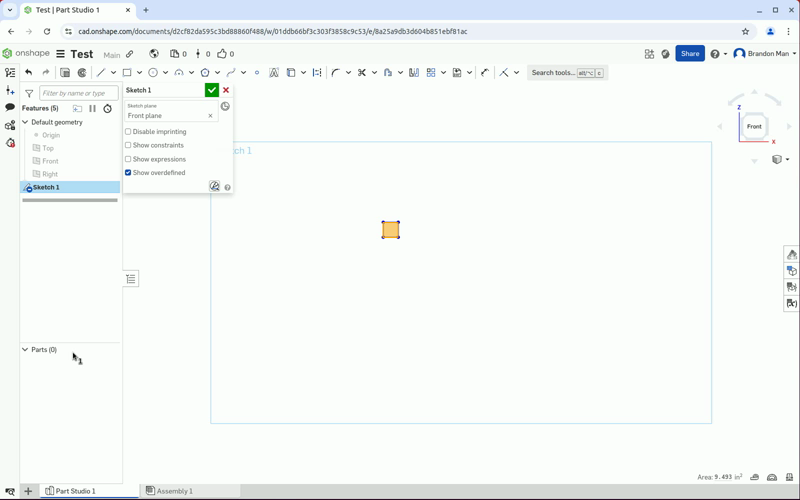
key(shift+e)
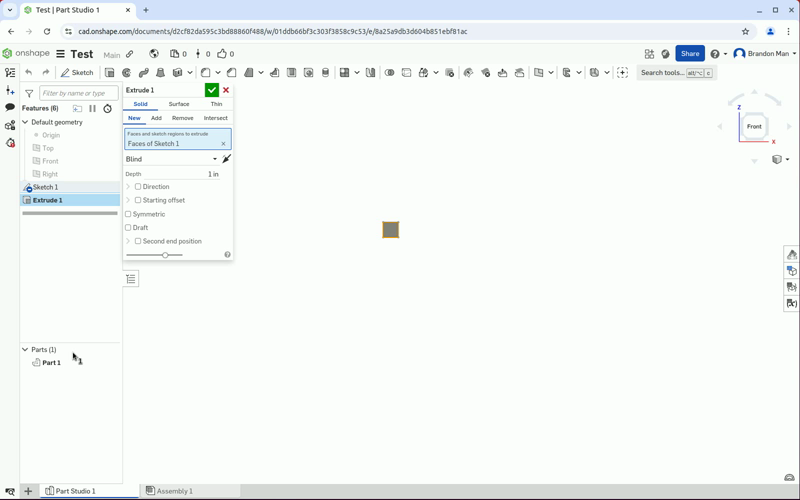
mouse_move(143, 106)
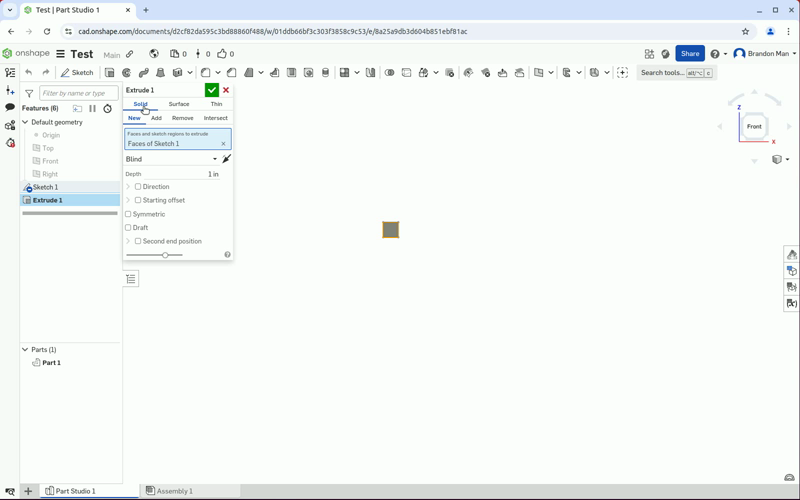
click(143, 106)
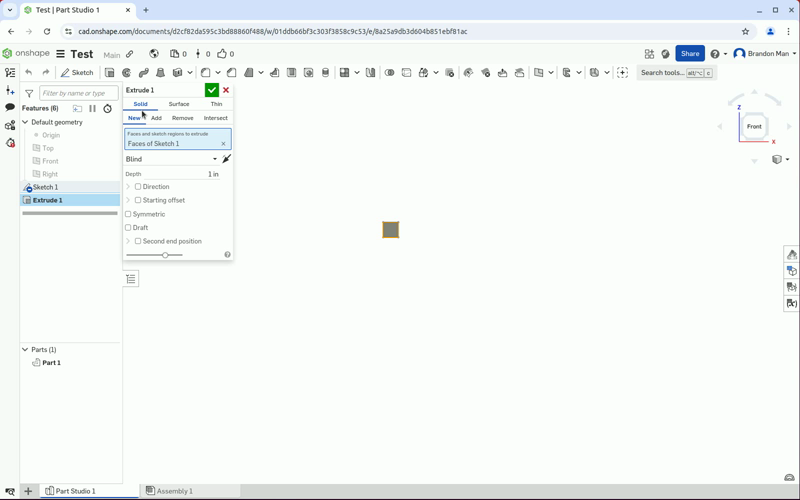
mouse_move(137, 120)
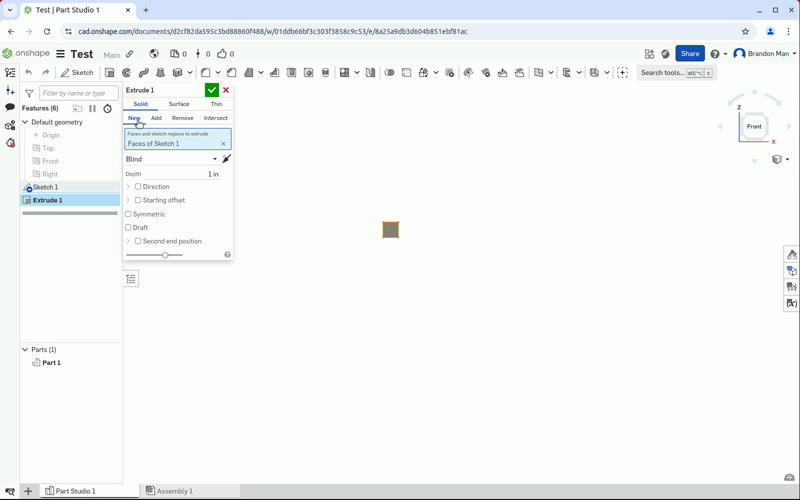
click(137, 120)
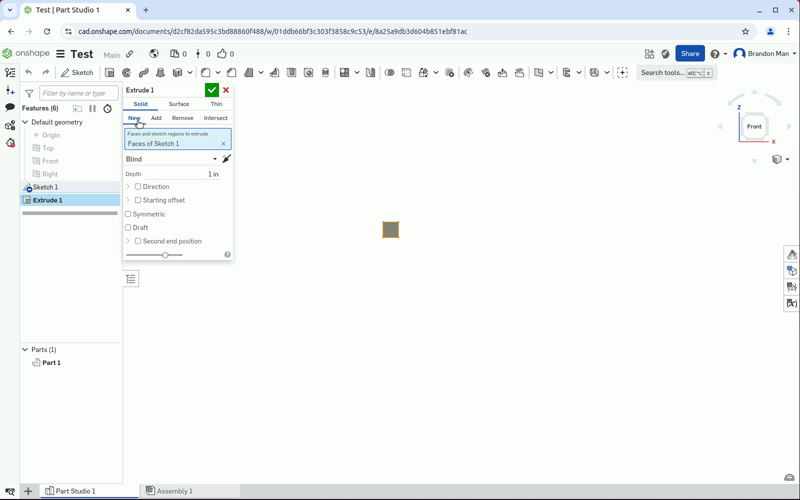
key(tab, 4)
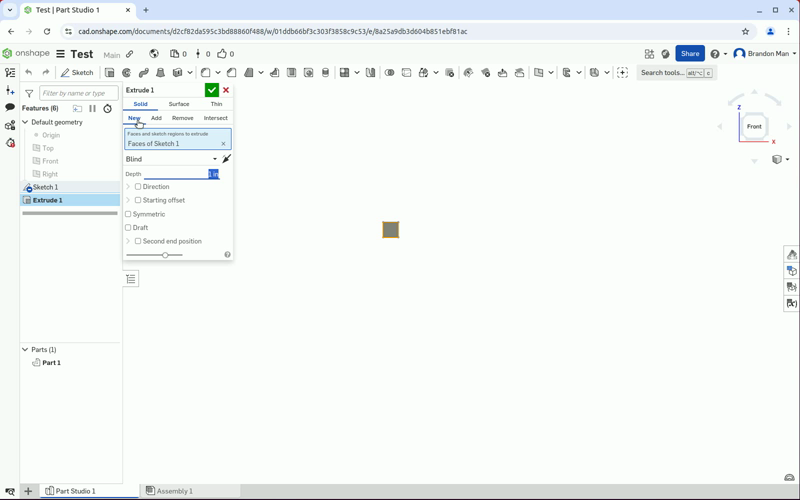
text(17.09)
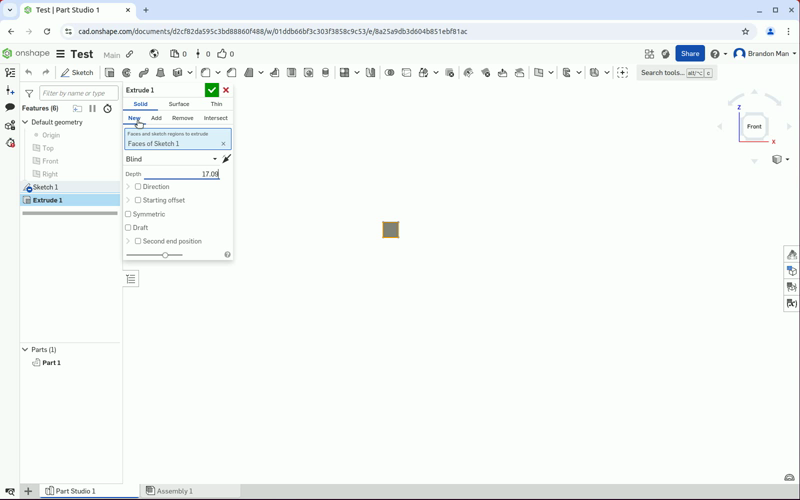
key(enter)
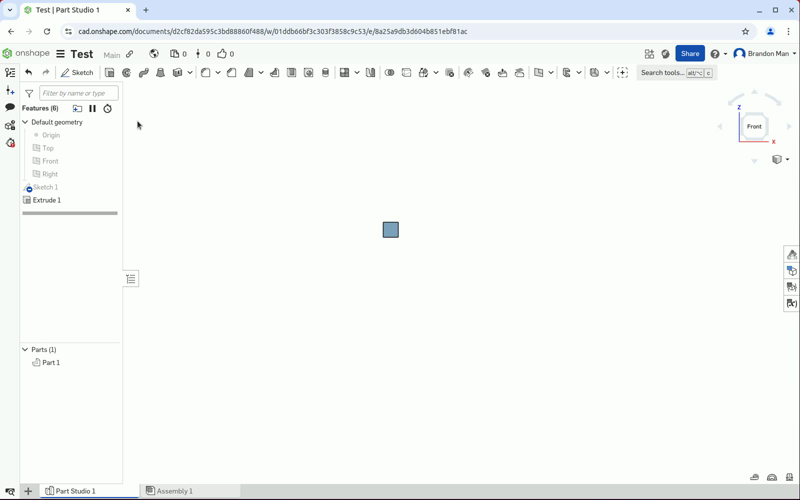
key(shift+h)
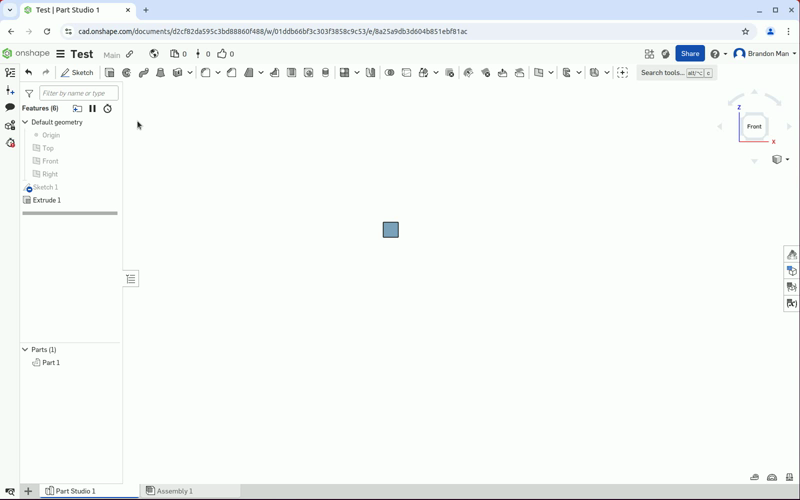
key(shift+h)
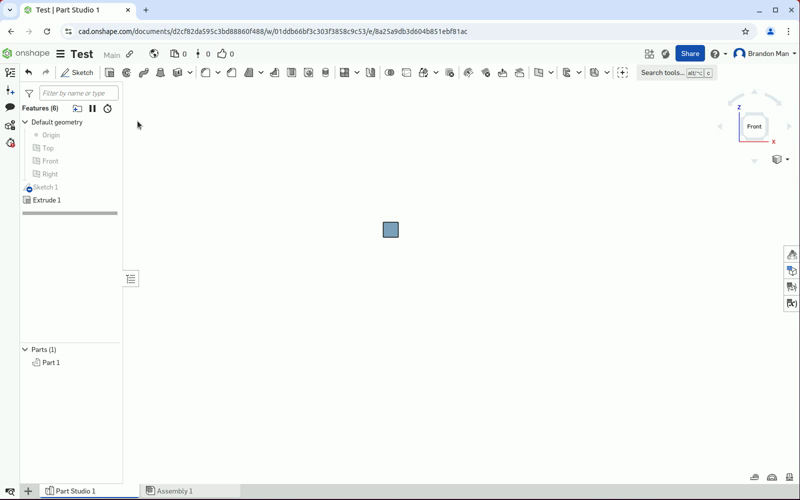
mouse_move(73, 189)
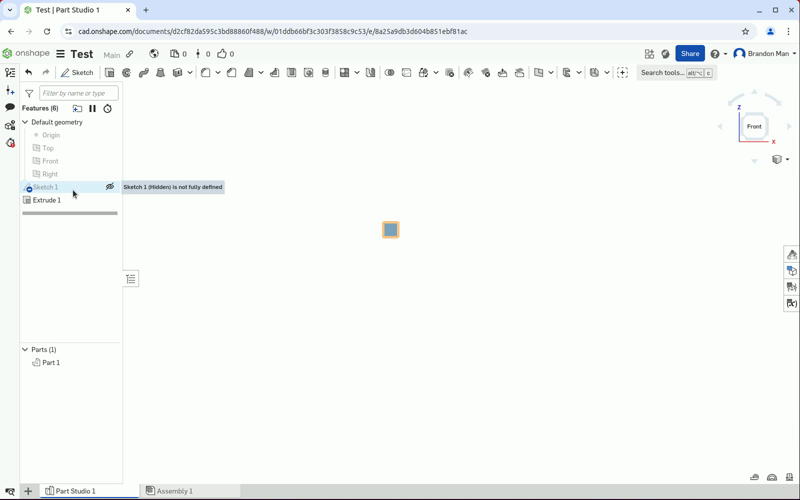
click(73, 189)
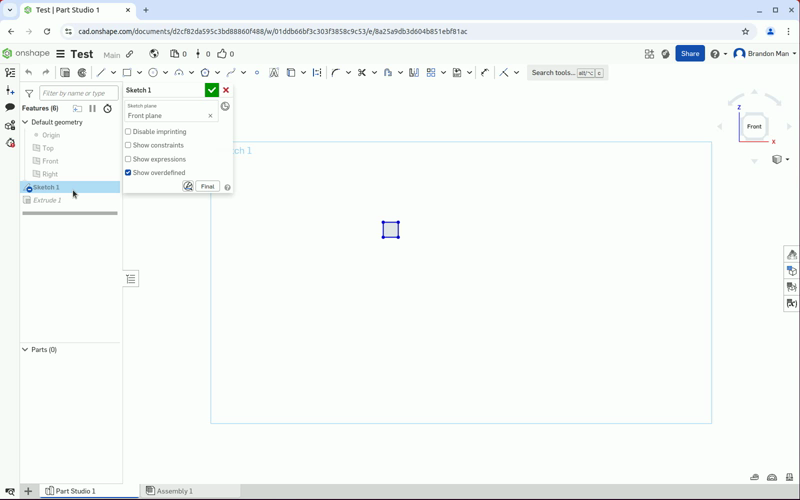
mouse_move(229, 92)
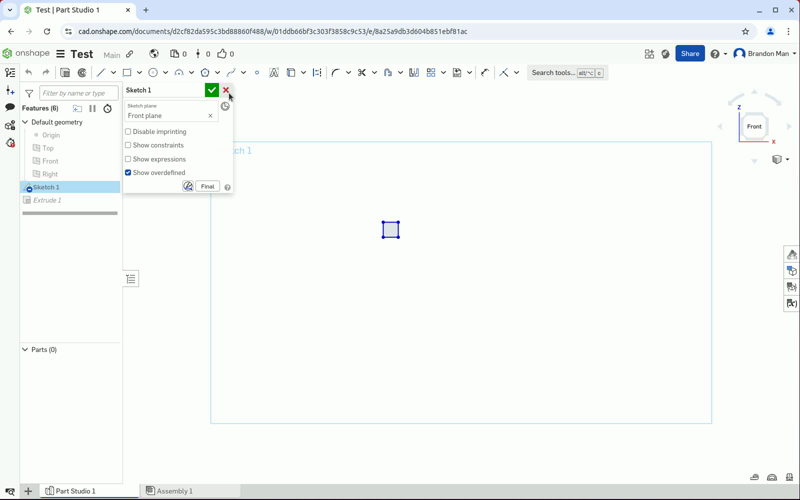
click(229, 92)
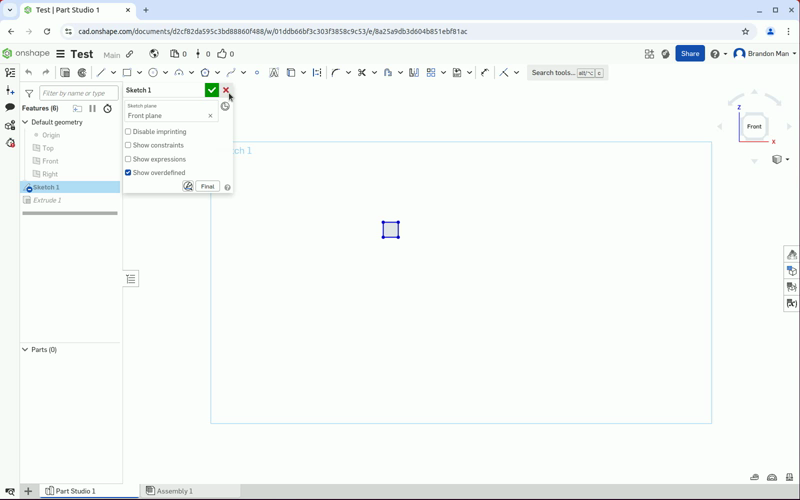
key(shift+s)
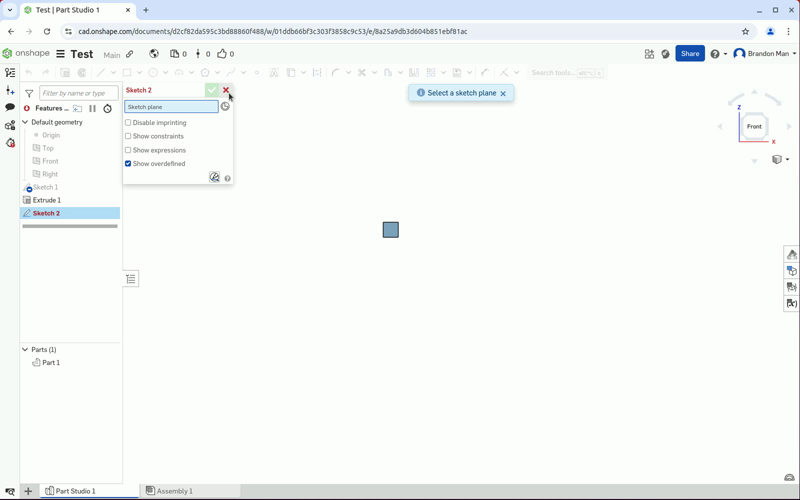
mouse_move(73, 163)
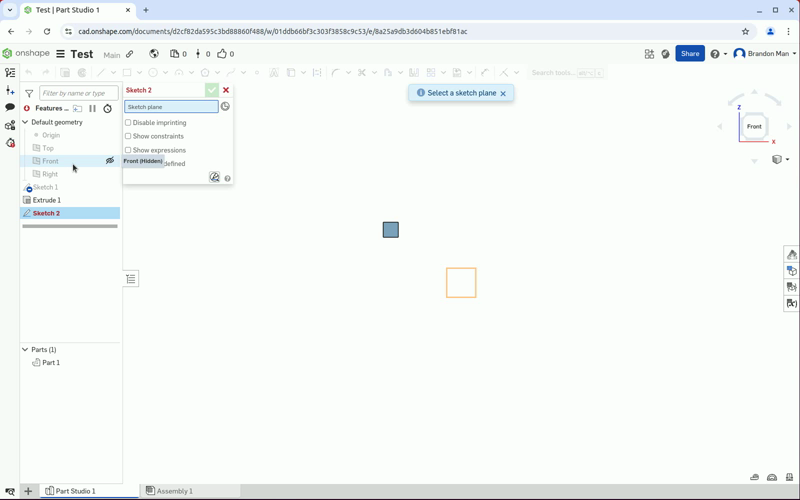
click(73, 163)
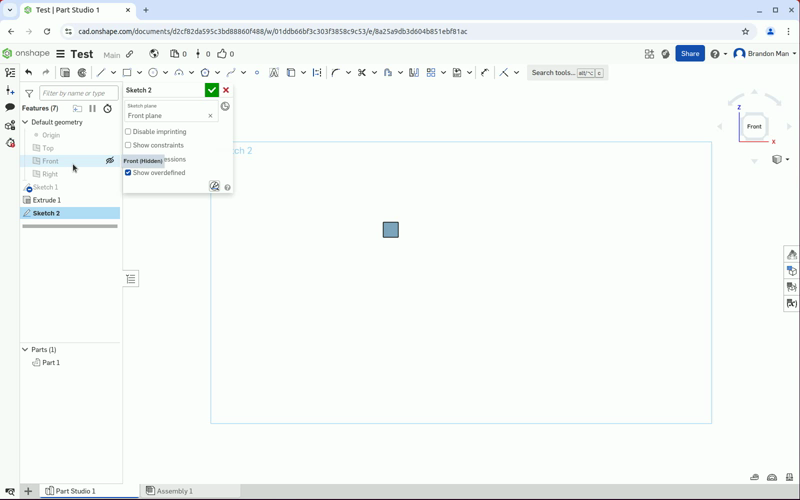
mouse_move(73, 352)
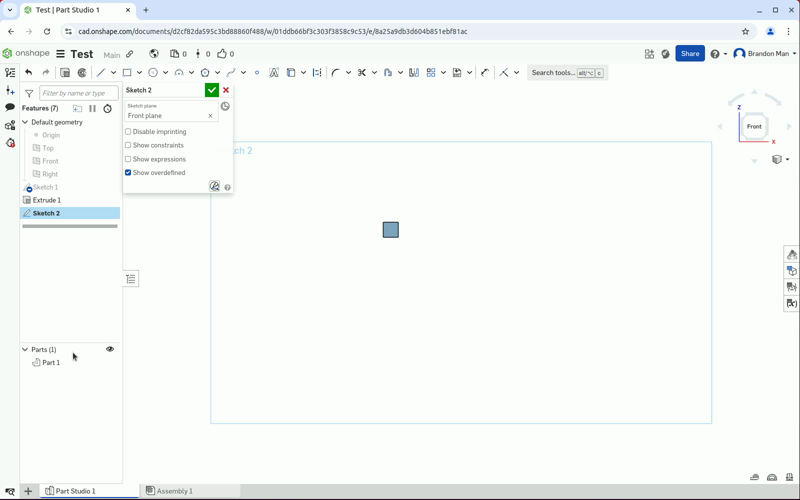
key(y)
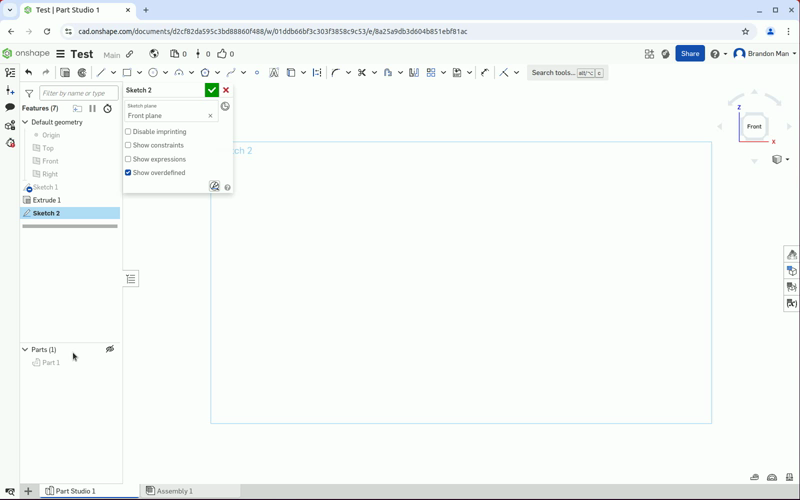
key(l)
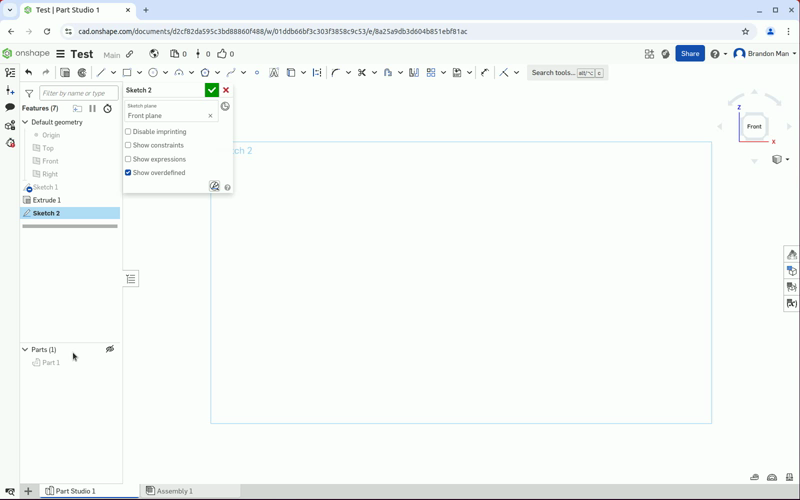
key_down(shift)
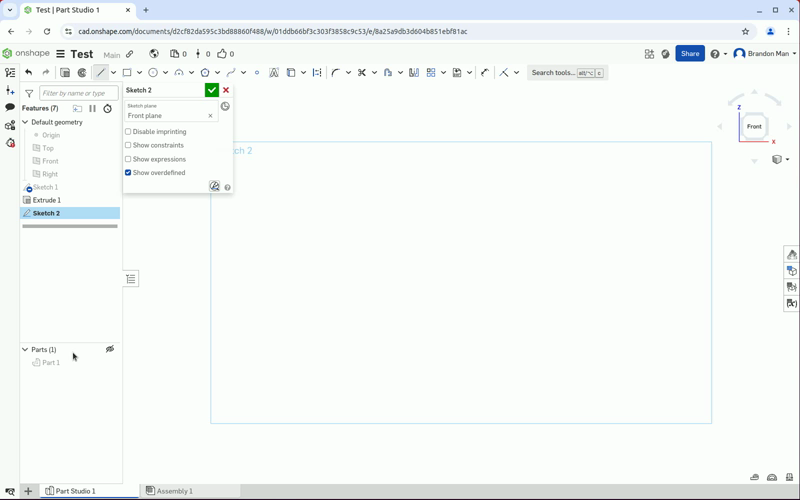
mouse_move(348, 237)
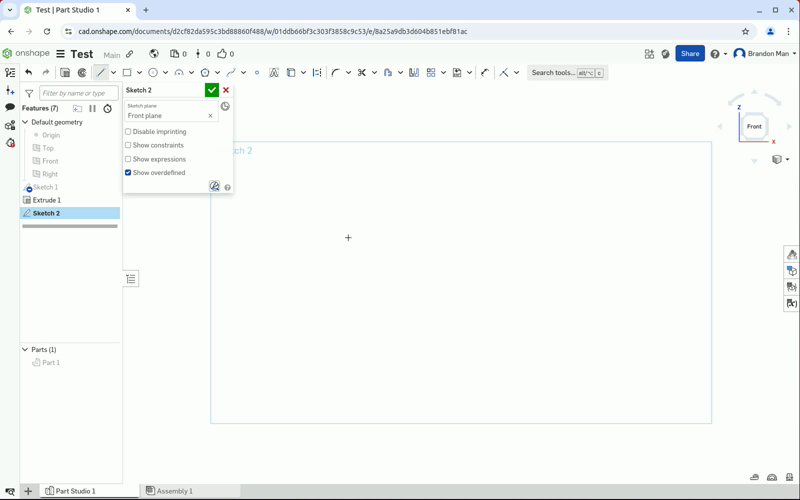
click(348, 237)
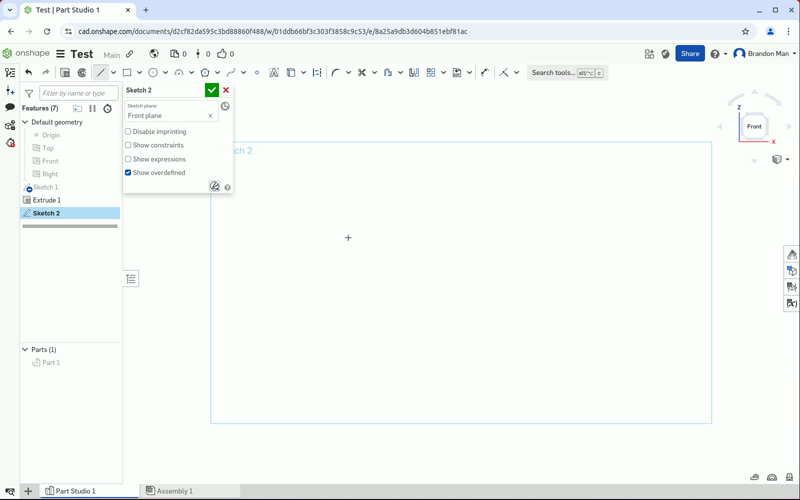
key_up(shift)
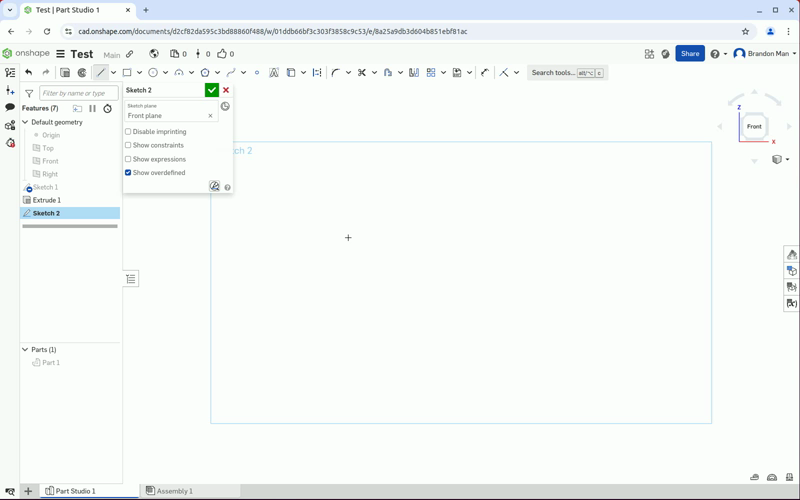
key_down(shift)
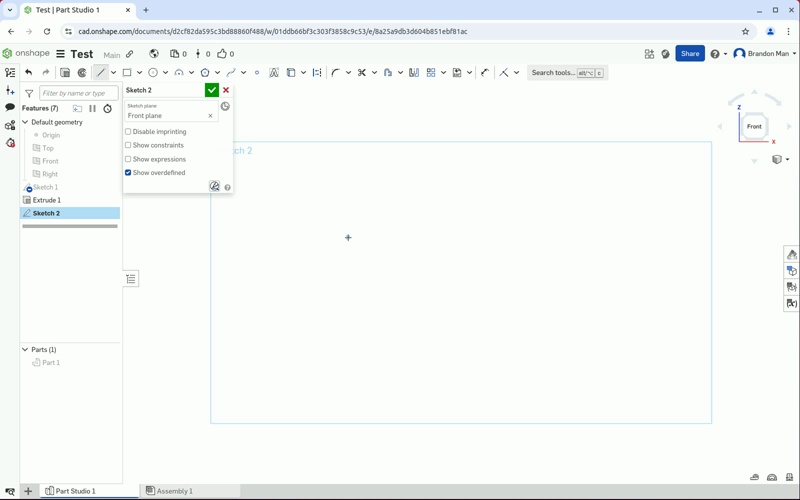
mouse_move(378, 237)
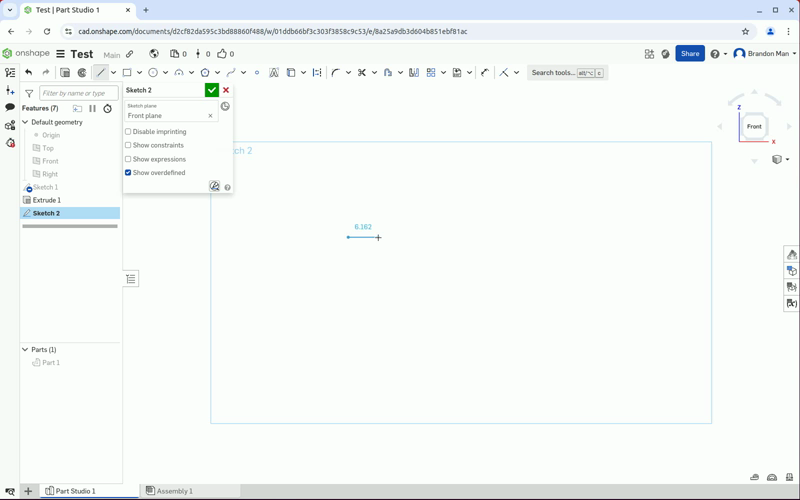
mouse_move(363, 237)
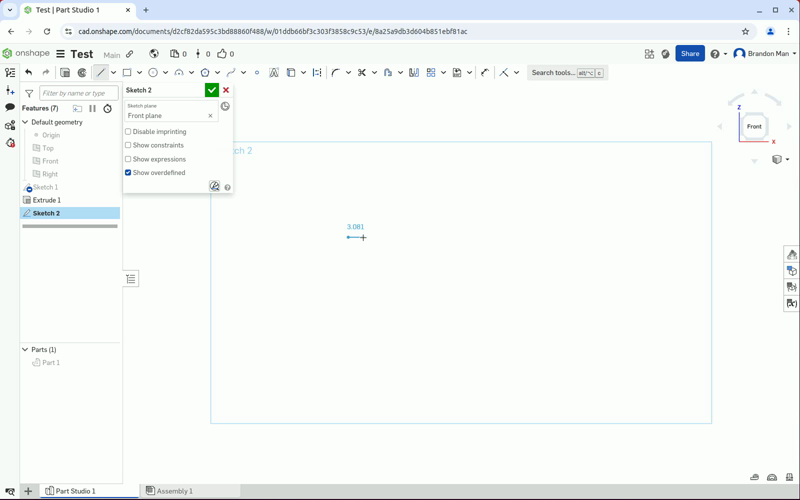
click(363, 237)
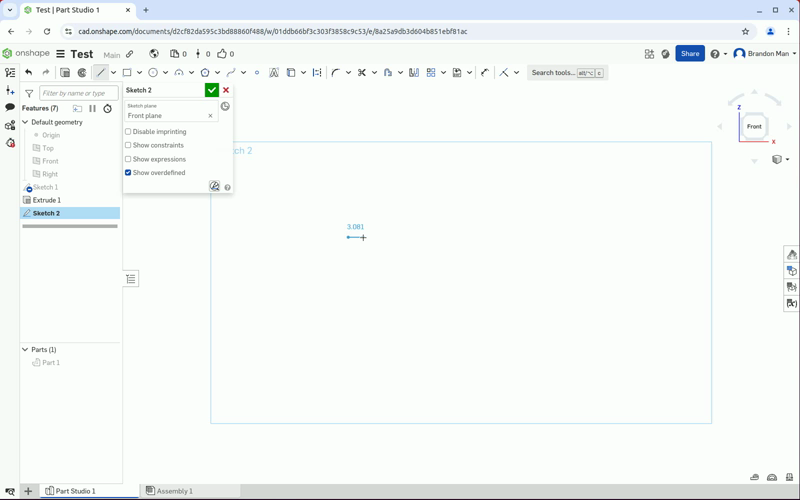
key_up(shift)
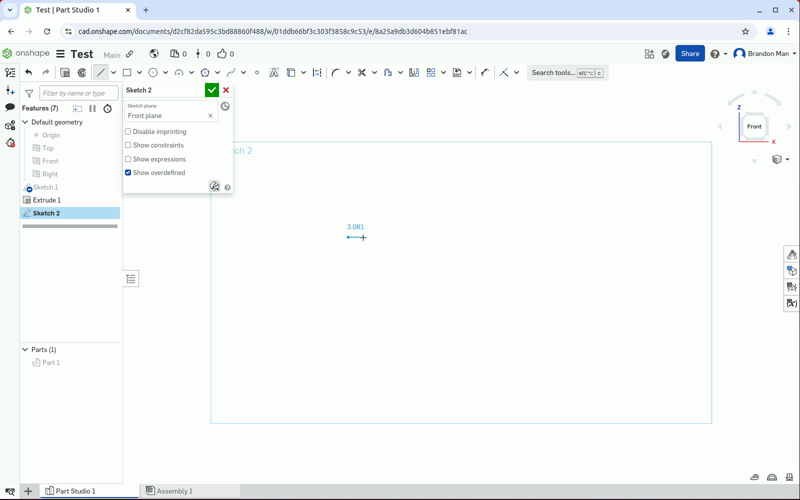
key_down(shift)
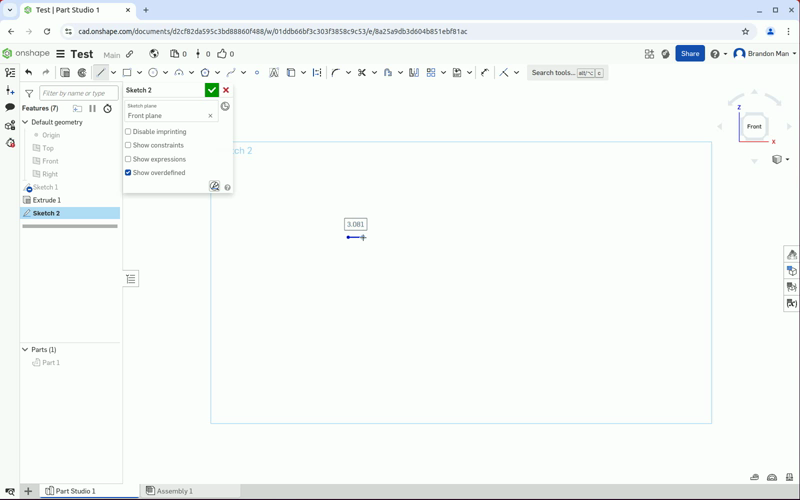
mouse_move(393, 237)
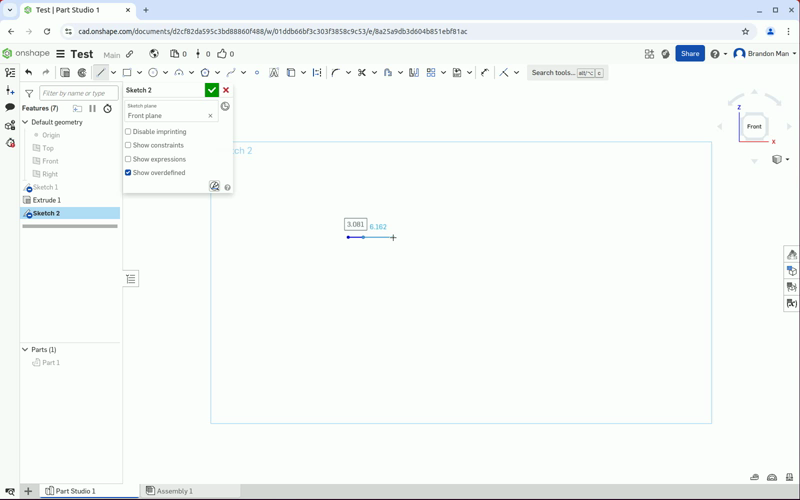
mouse_move(363, 222)
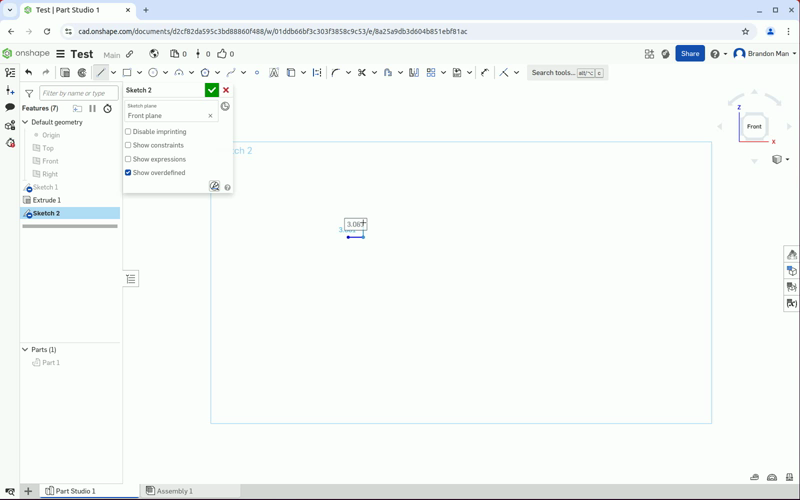
click(363, 222)
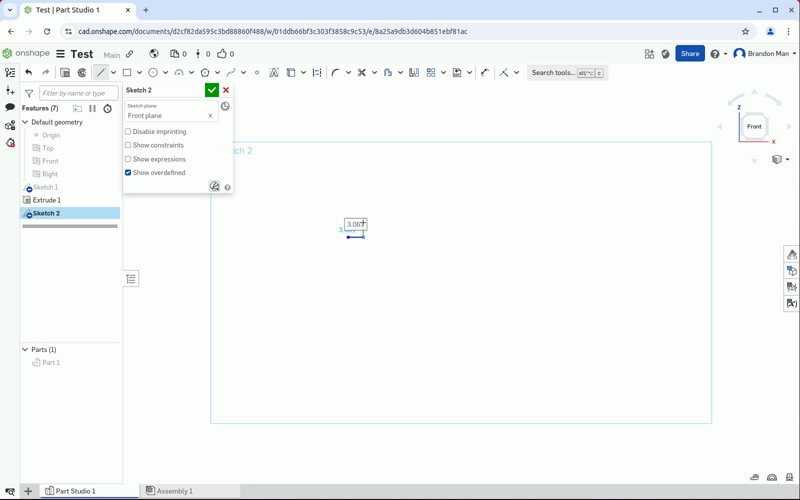
key_up(shift)
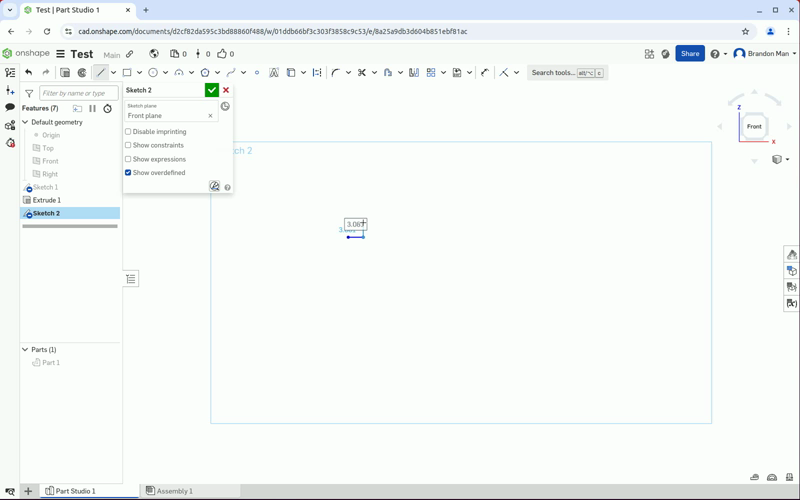
key_down(shift)
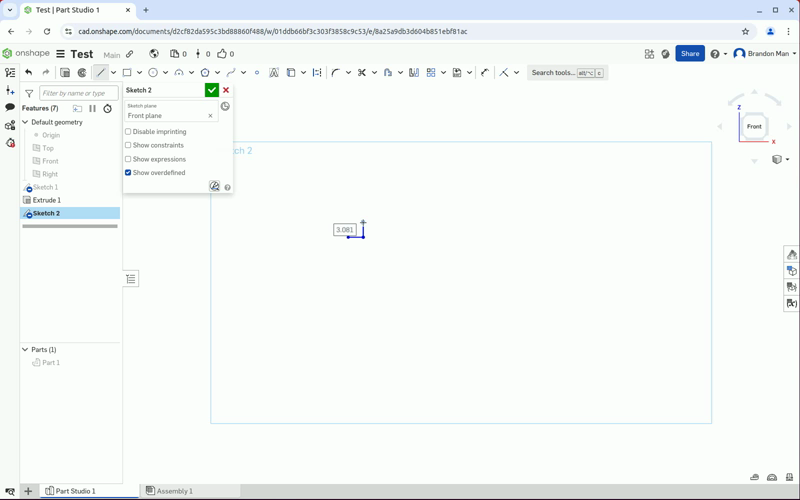
mouse_move(393, 222)
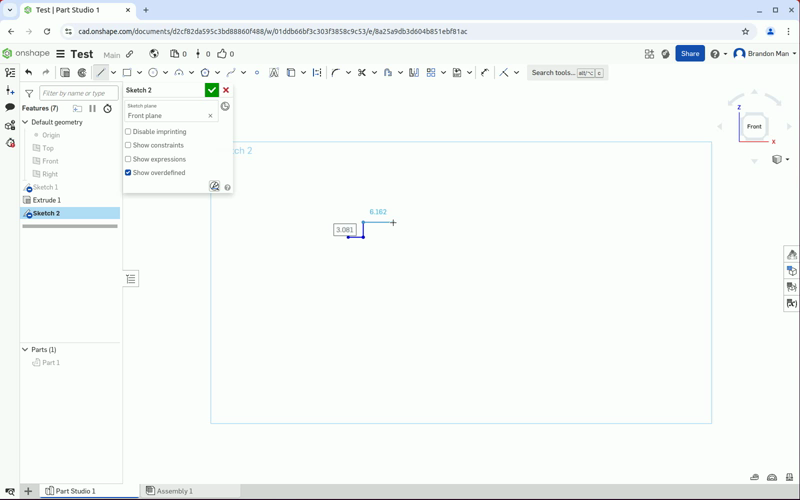
mouse_move(348, 222)
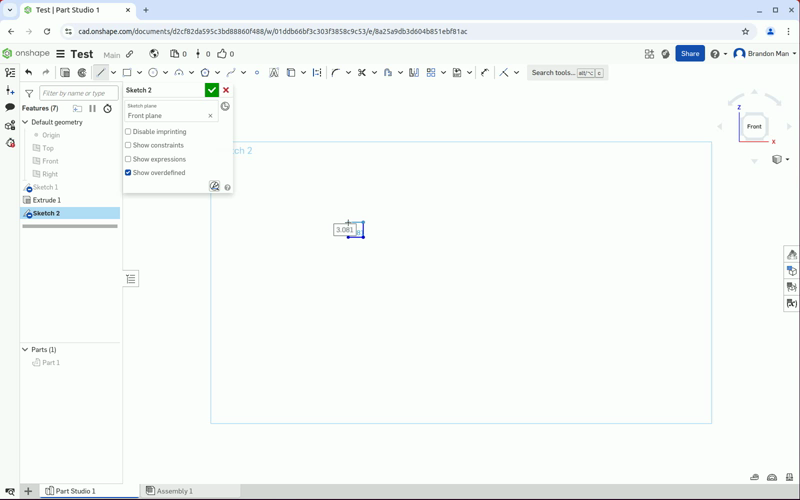
click(348, 222)
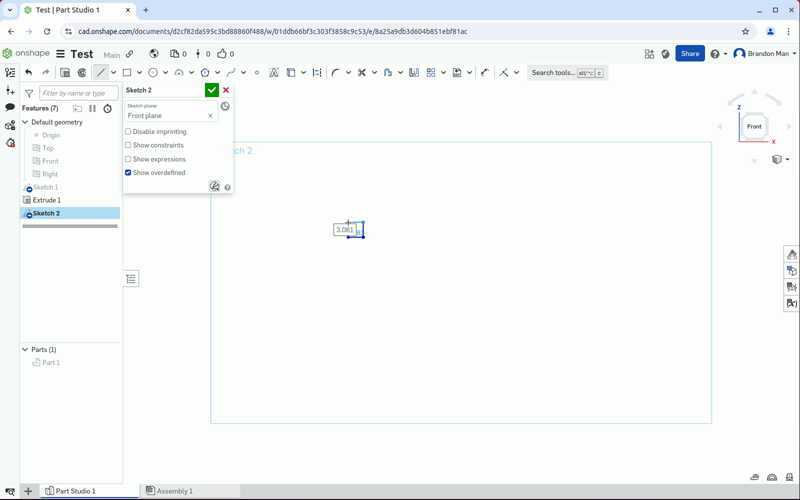
key_up(shift)
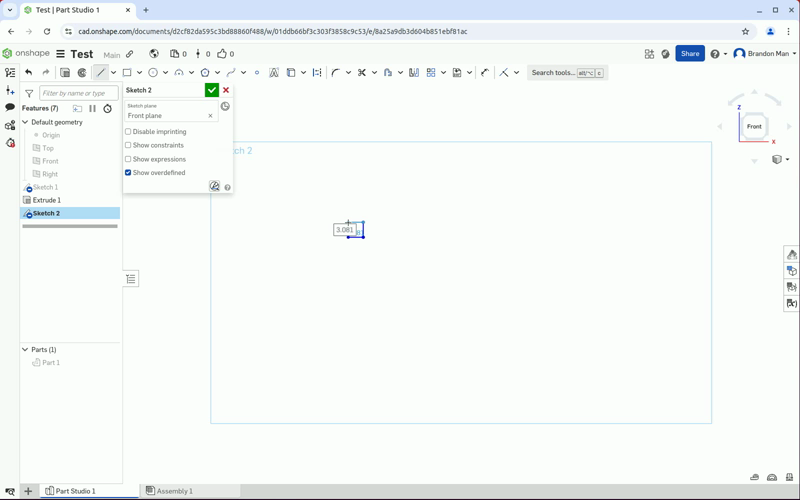
mouse_move(378, 222)
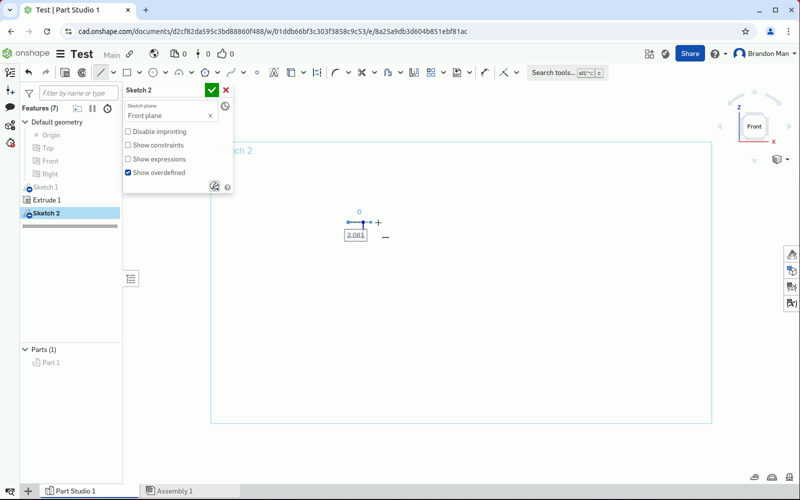
key_down(shift)
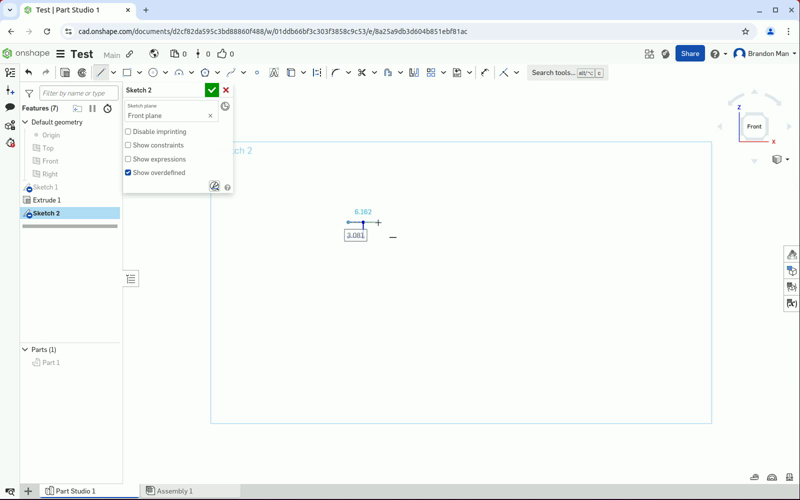
mouse_move(348, 237)
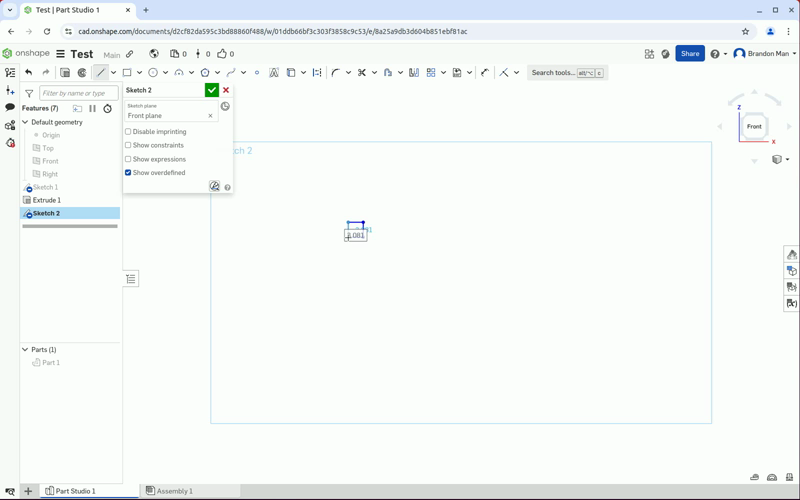
key_up(shift)
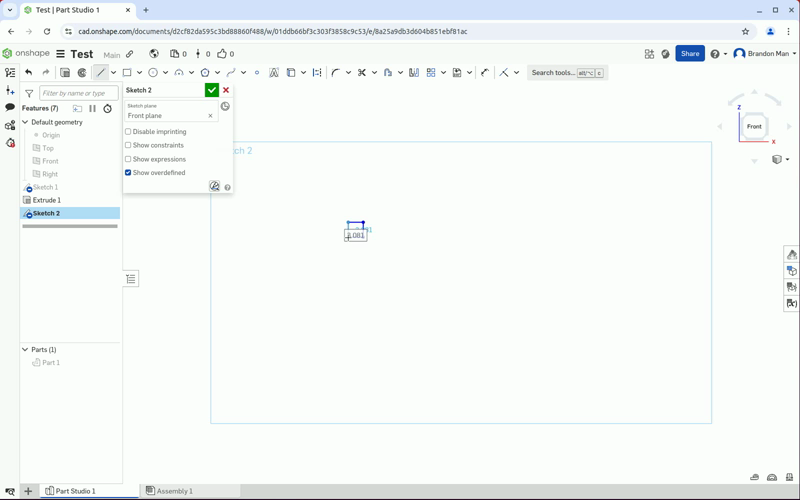
click(348, 237)
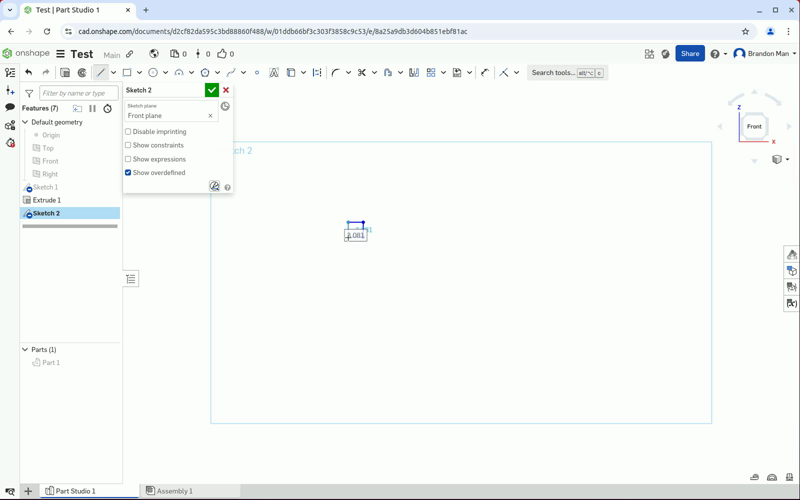
key(esc)
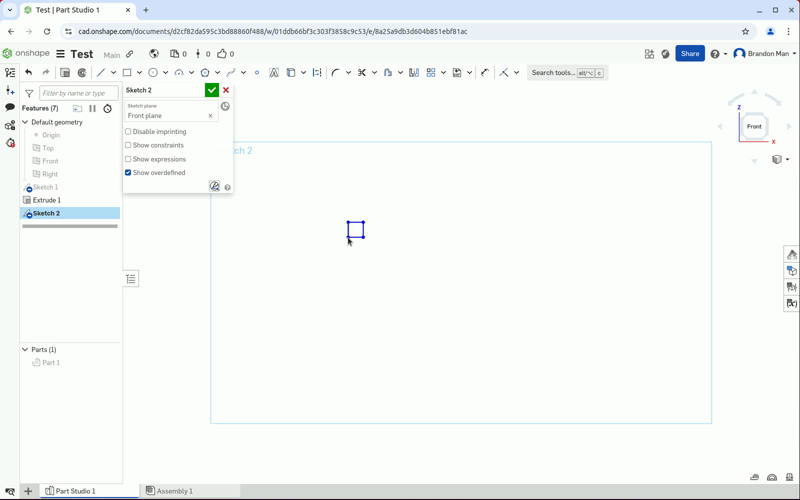
mouse_move(354, 222)
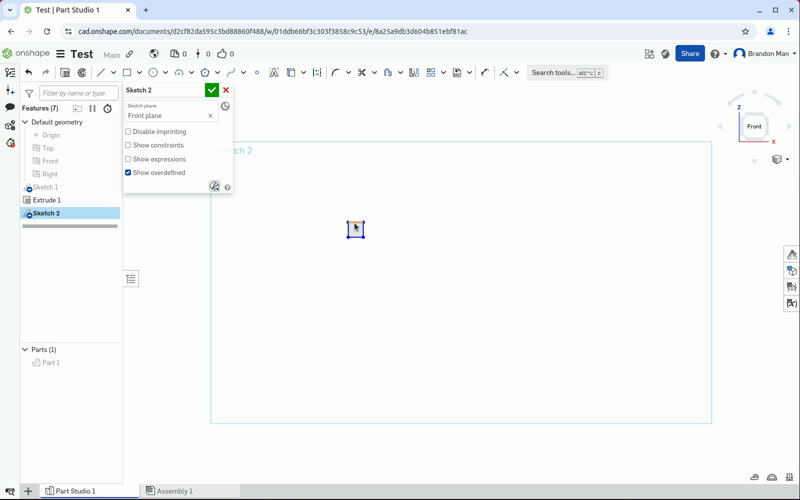
scroll(6)
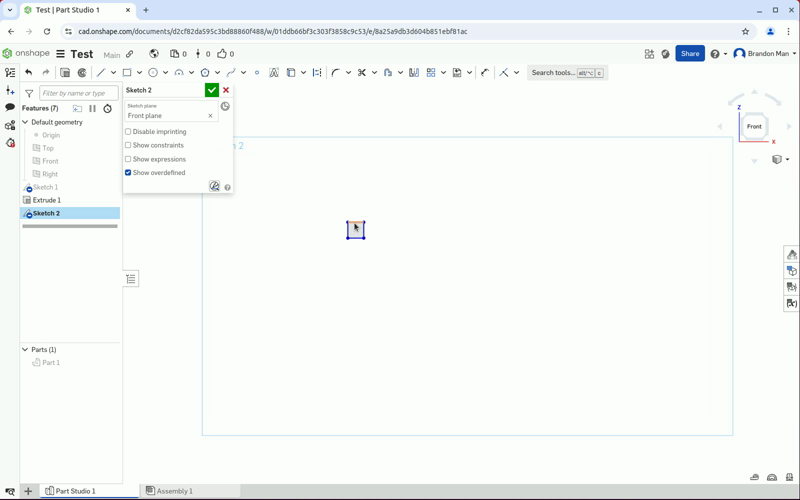
scroll(6)
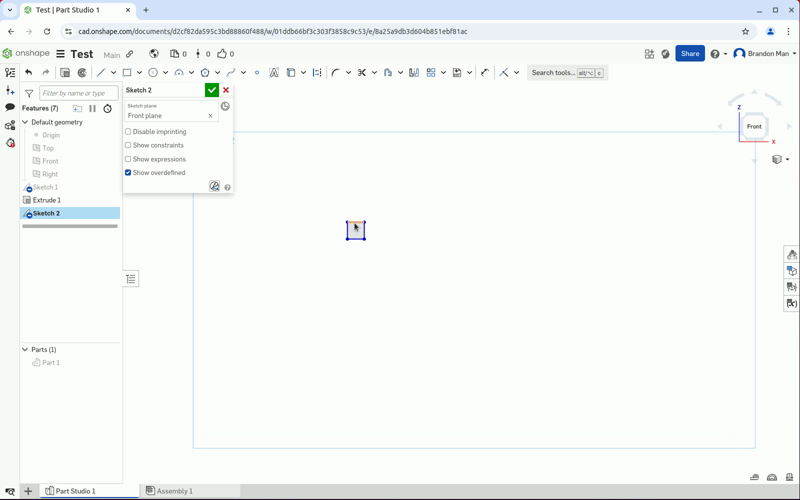
scroll(6)
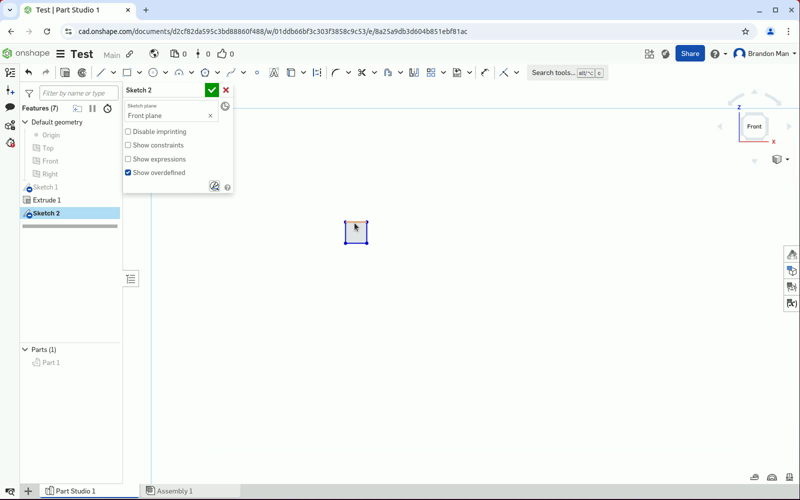
scroll(6)
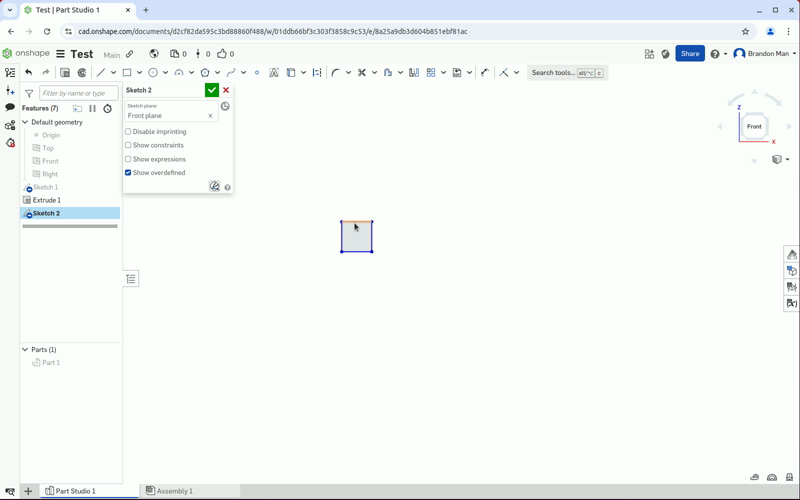
scroll(6)
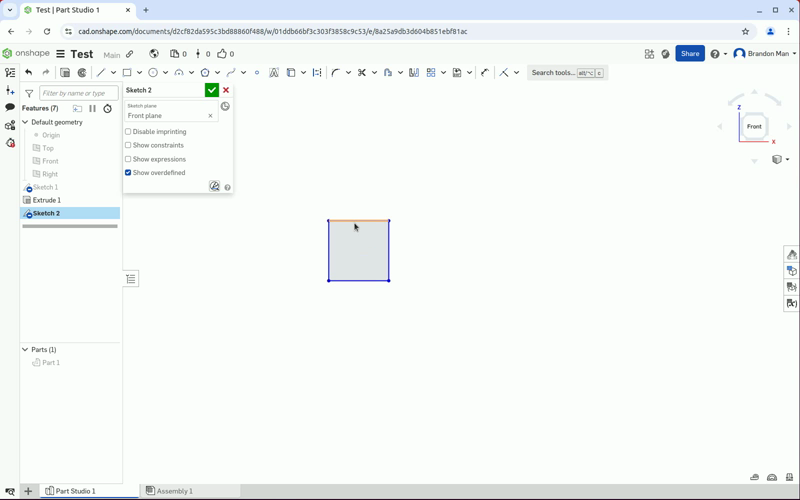
scroll(6)
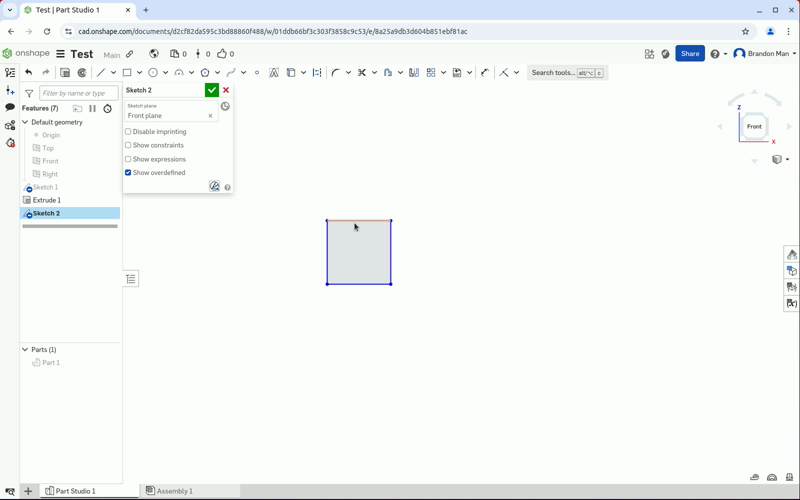
scroll(6)
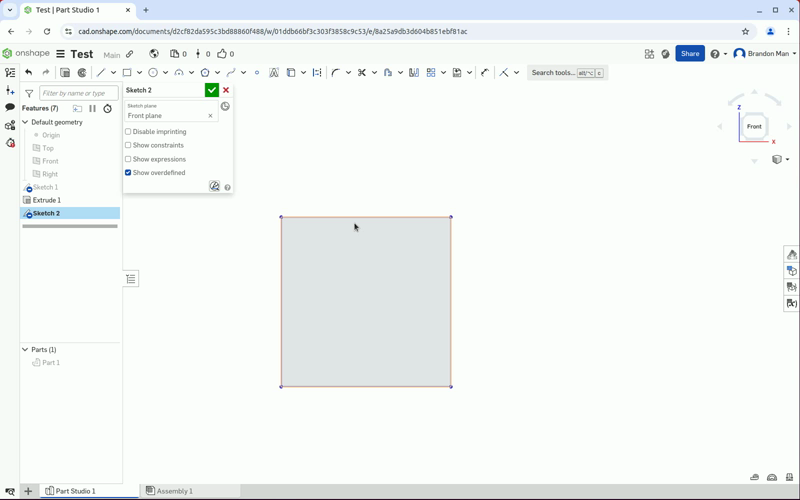
click(354, 222)
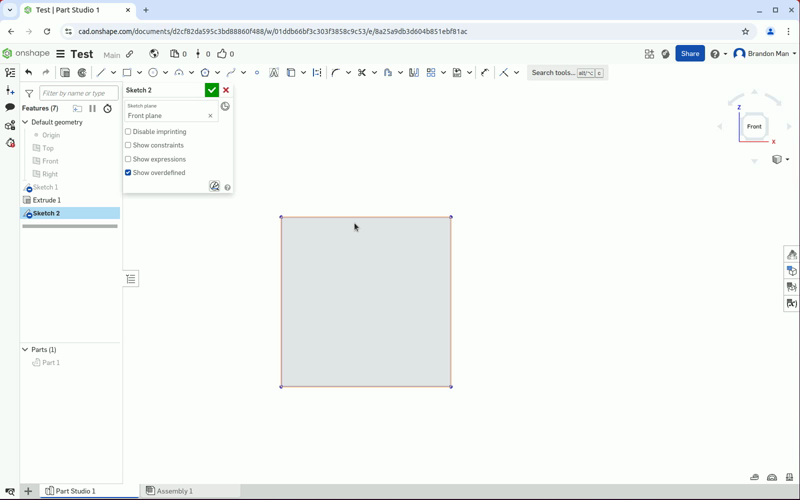
scroll(-6)
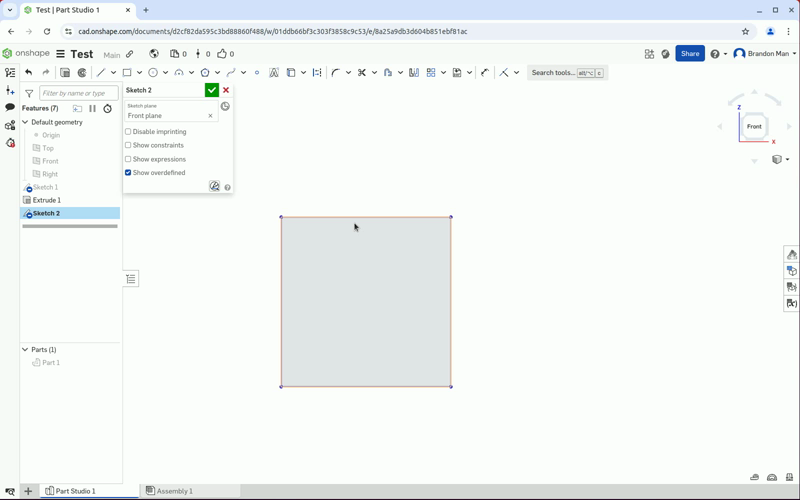
scroll(-6)
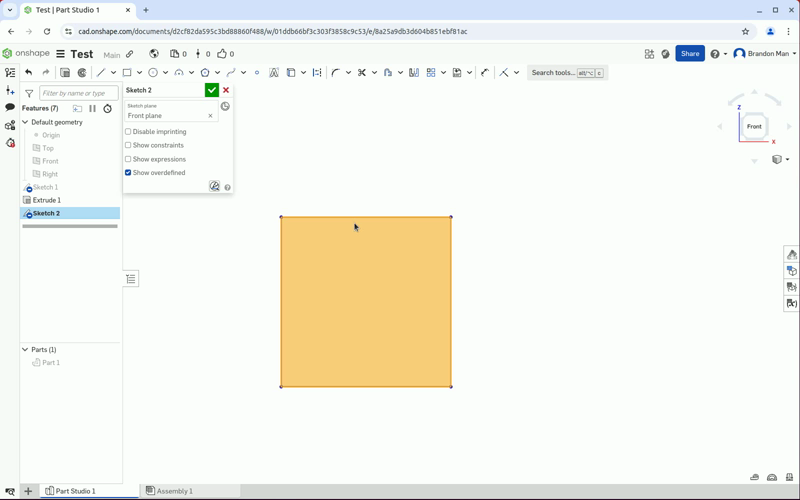
scroll(-6)
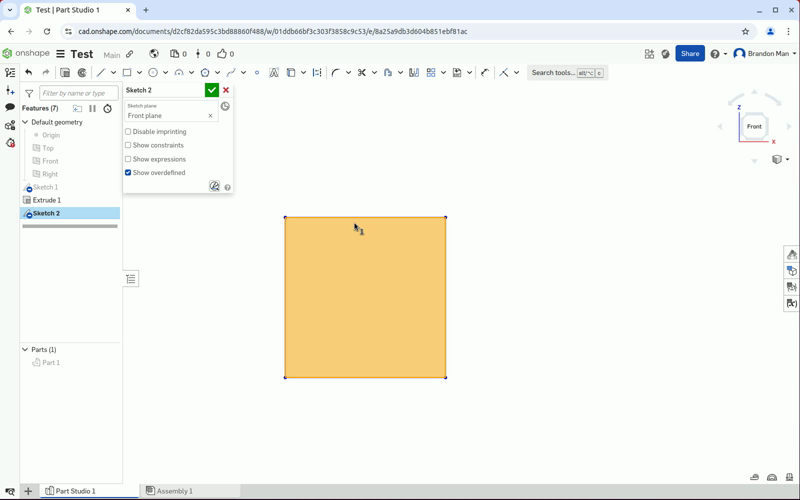
scroll(-6)
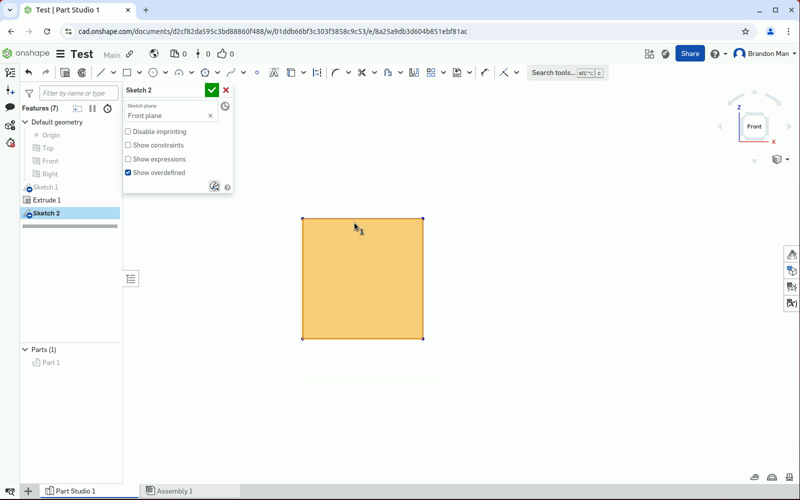
scroll(-6)
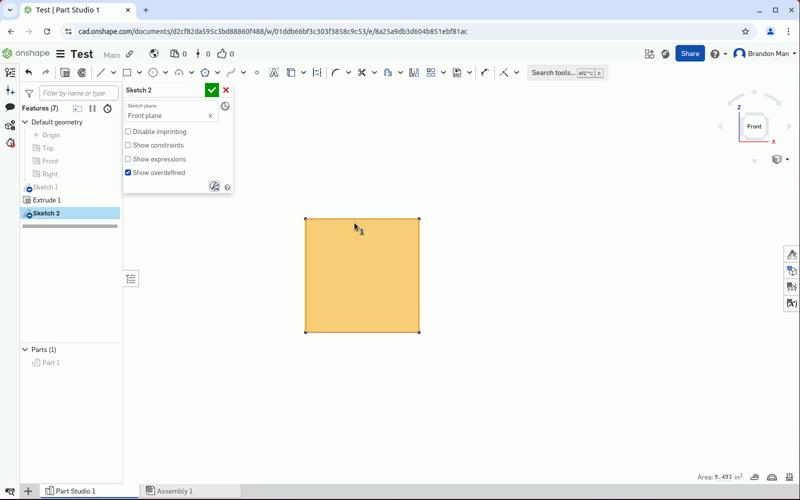
scroll(-6)
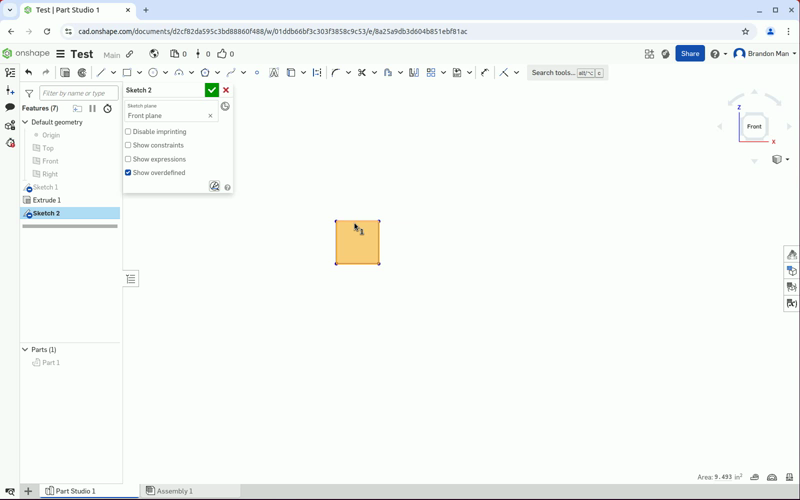
scroll(-6)
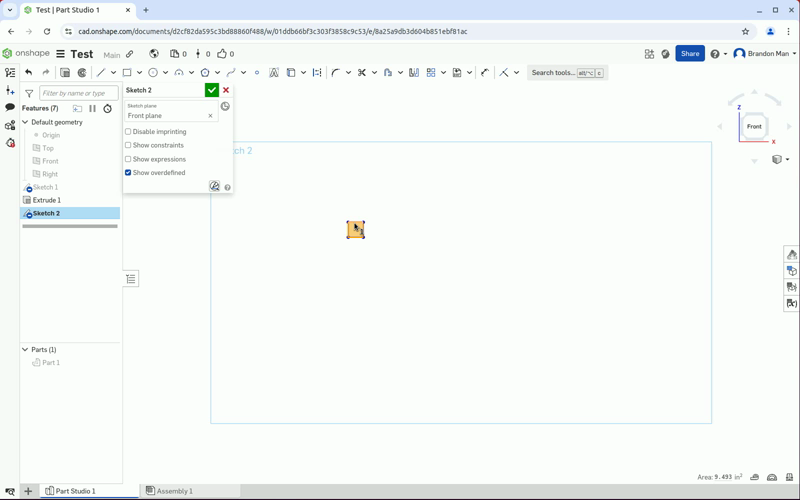
mouse_move(73, 352)
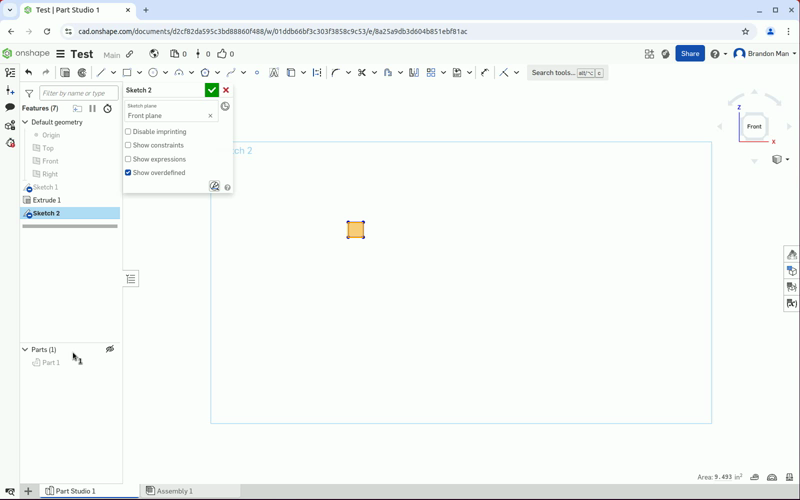
key(shift+y)
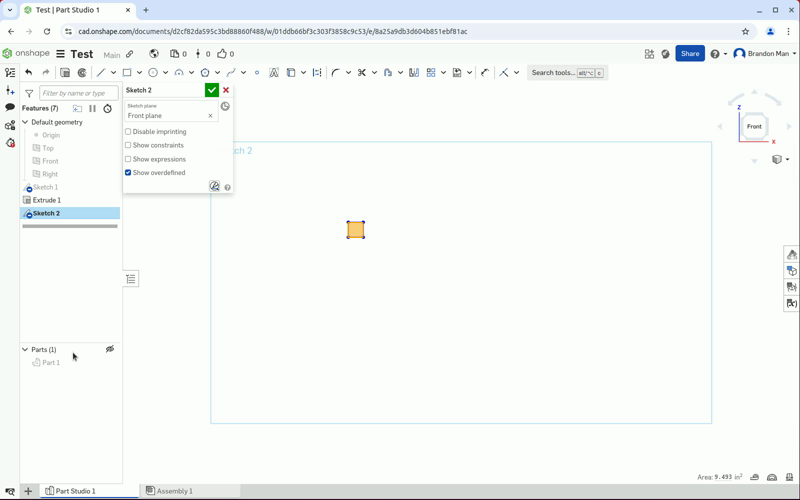
key(shift+e)
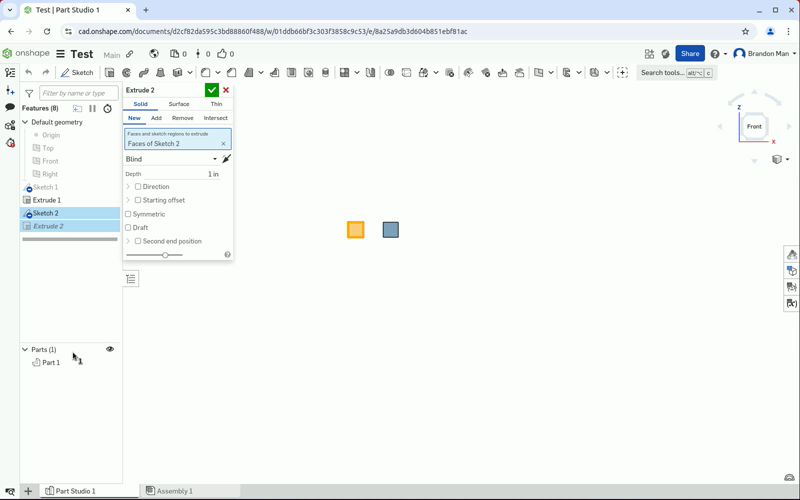
mouse_move(143, 106)
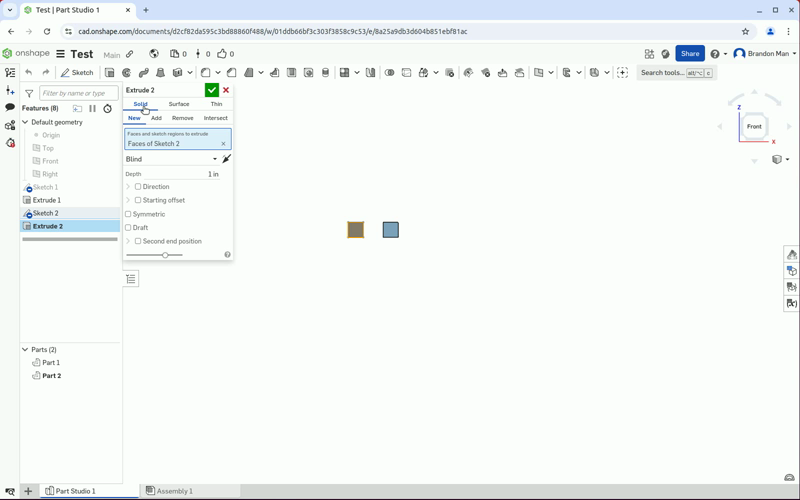
click(143, 106)
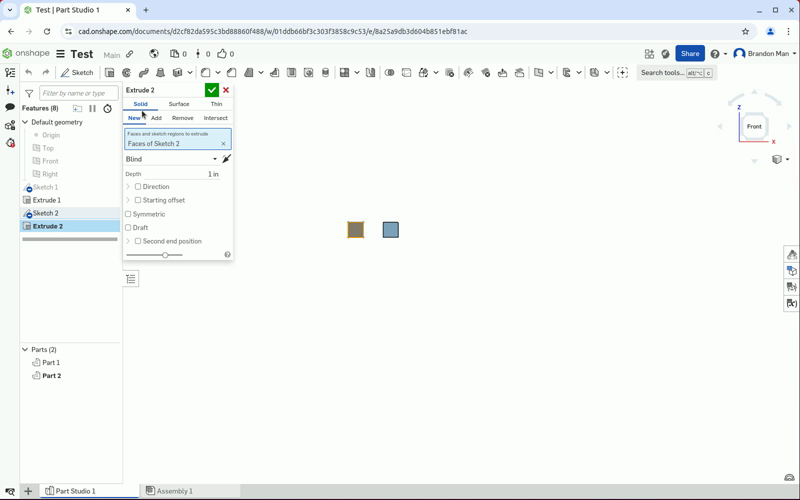
mouse_move(137, 120)
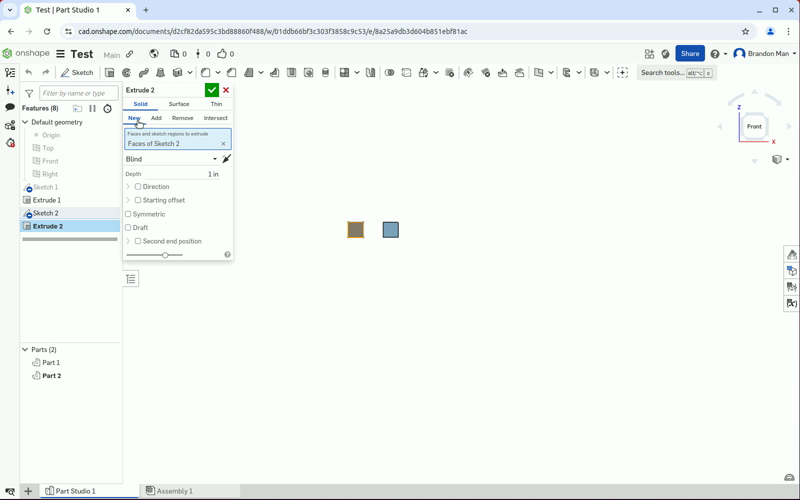
click(137, 120)
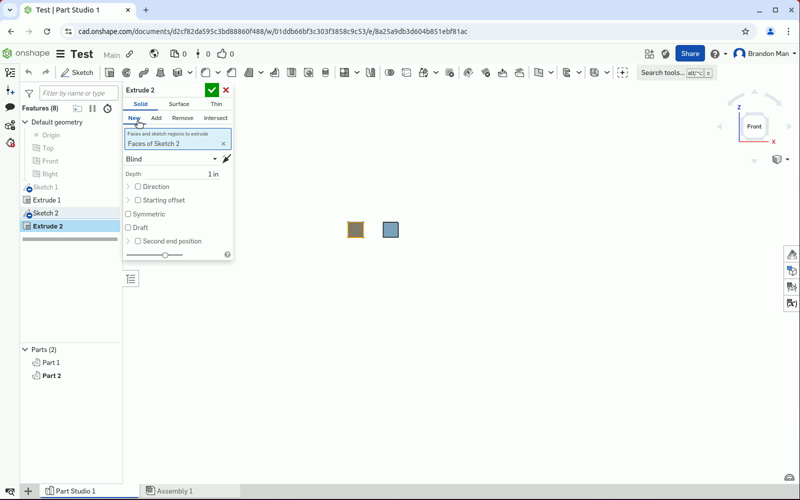
key(tab, 4)
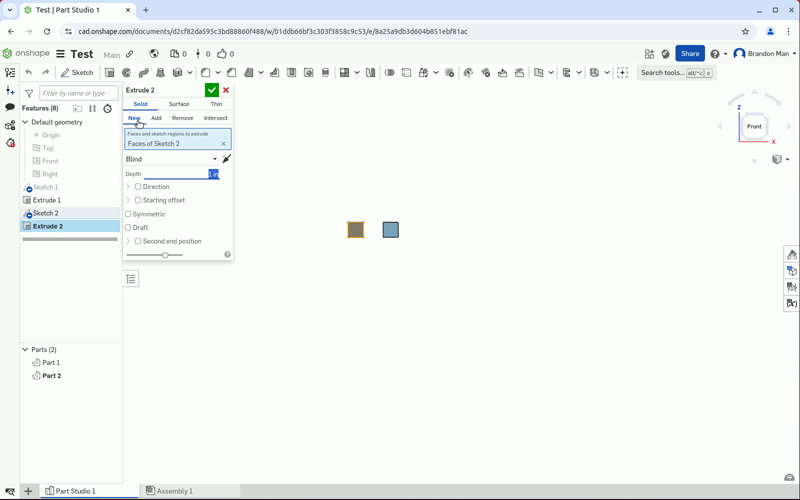
text(17.09)
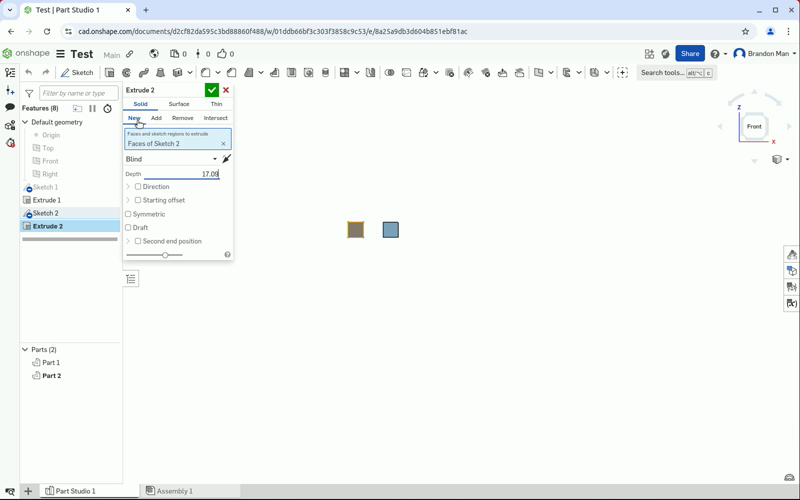
key(enter)
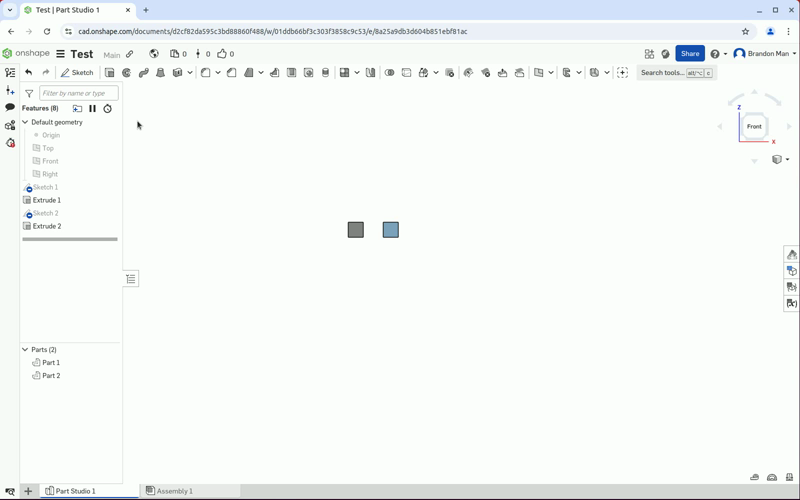
key(shift+h)
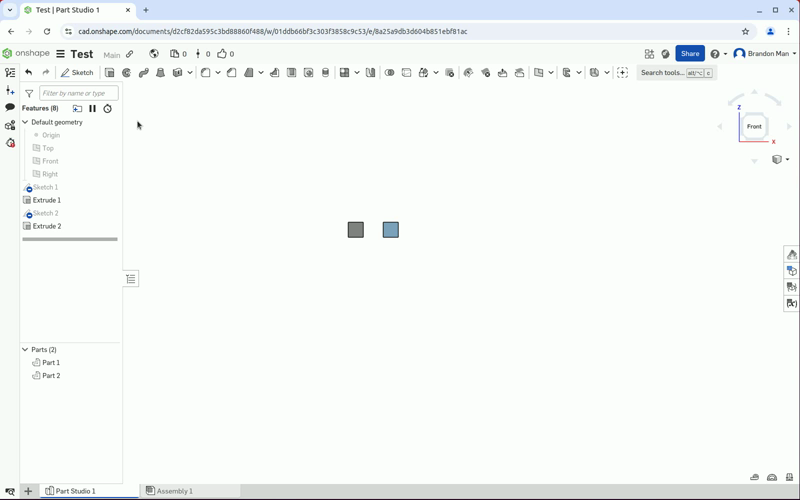
key(shift+h)
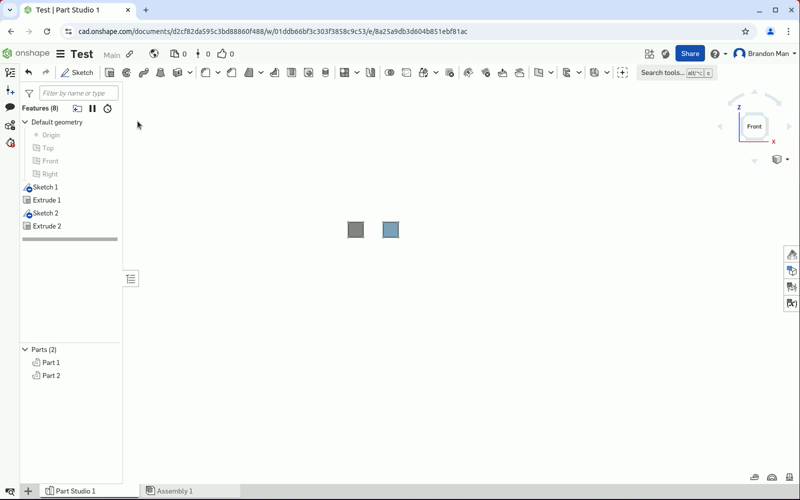
key(shift+7)
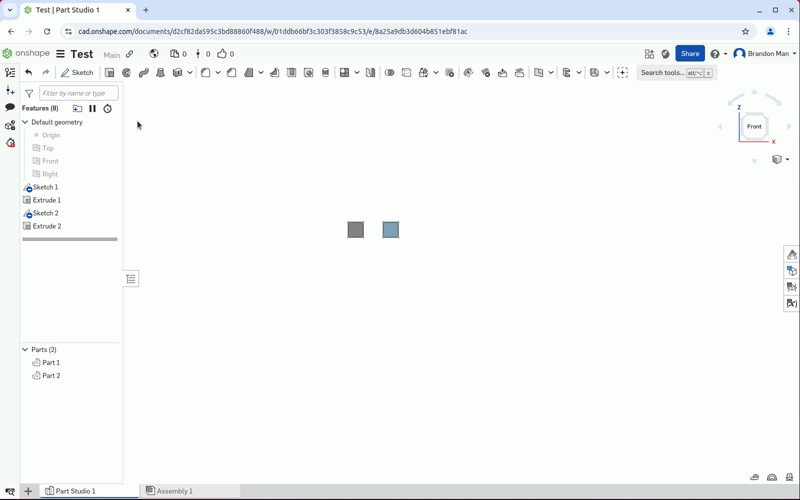
key(left, 2)
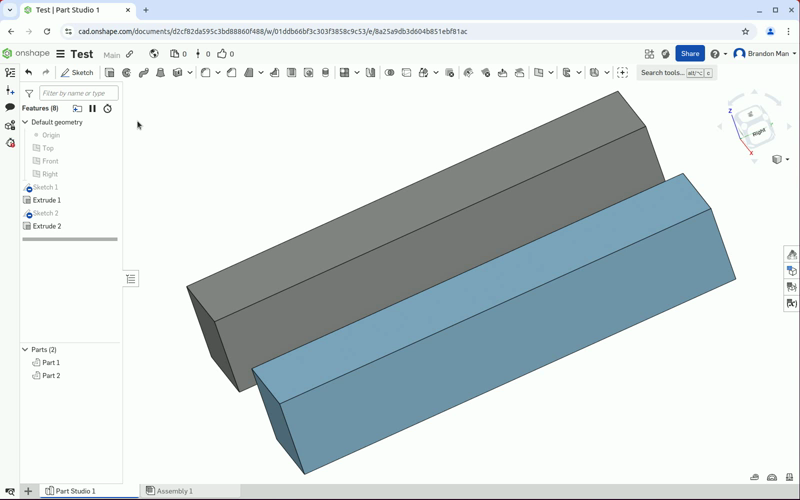
key(down, 2)
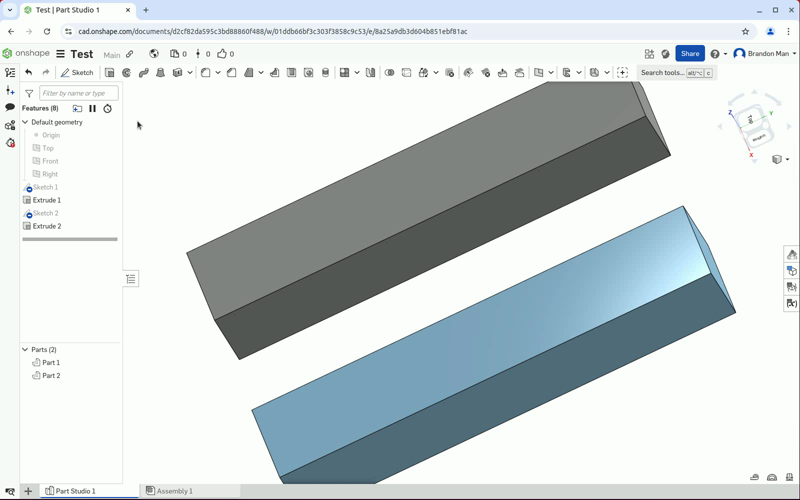
key(up, 2)
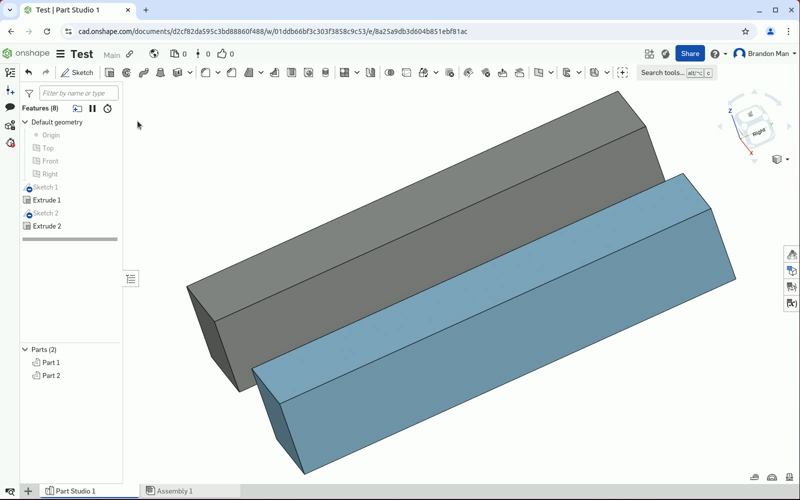
key(right, 2)
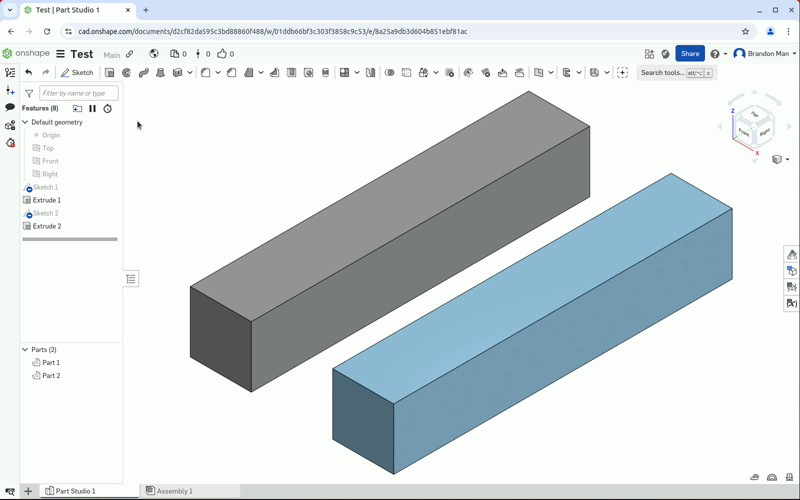
mouse_move(73, 189)
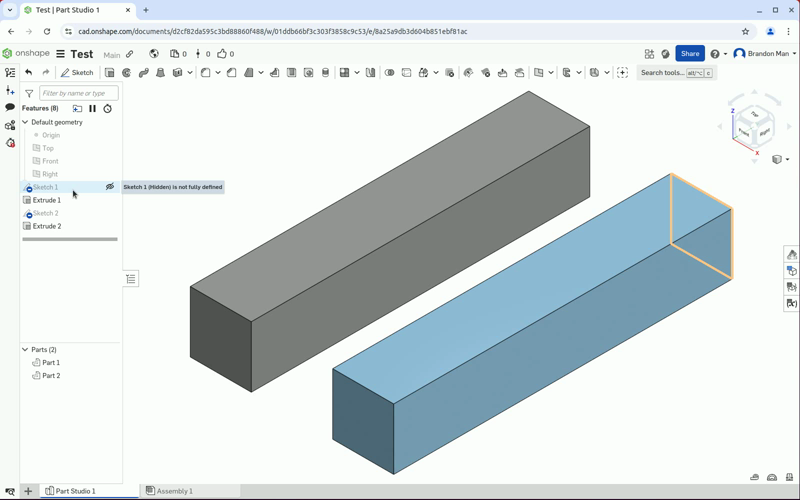
click(73, 189)